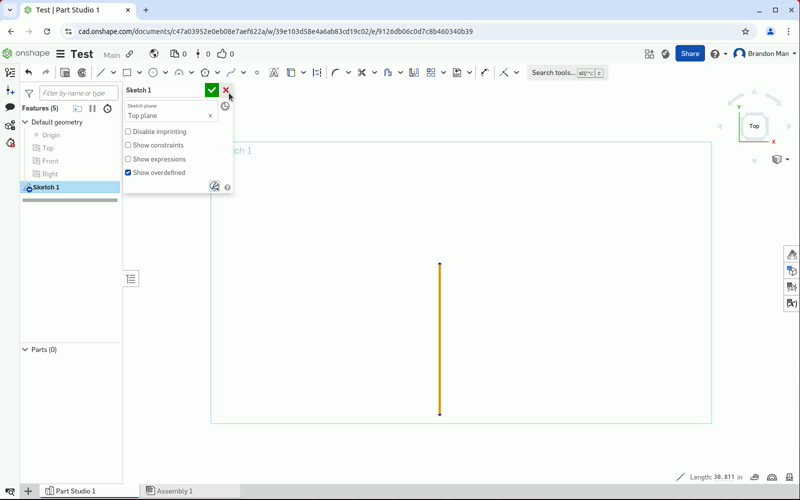
key(shift+h)
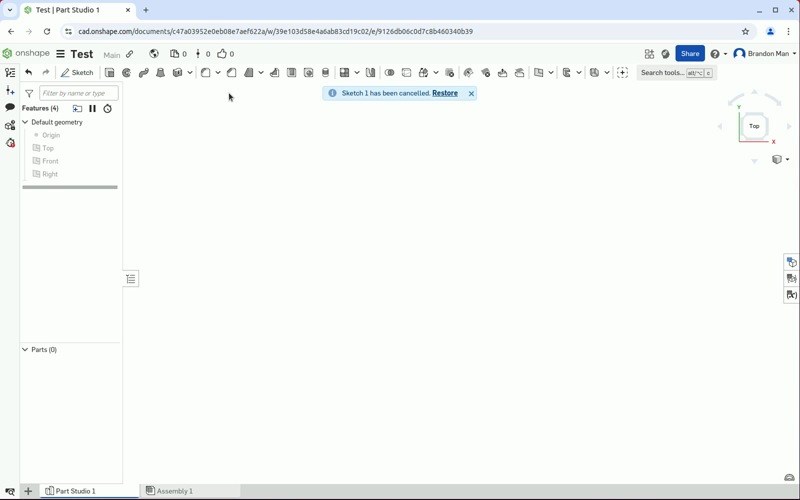
mouse_move(73, 352)
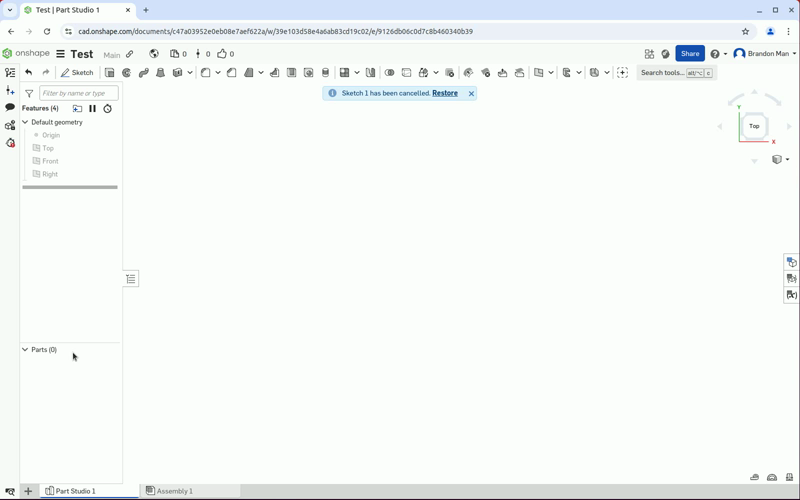
key(y)
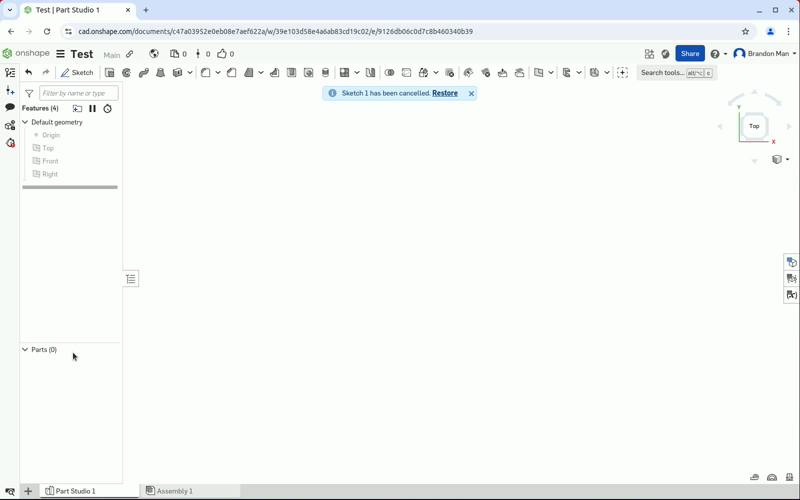
key(shift+p)
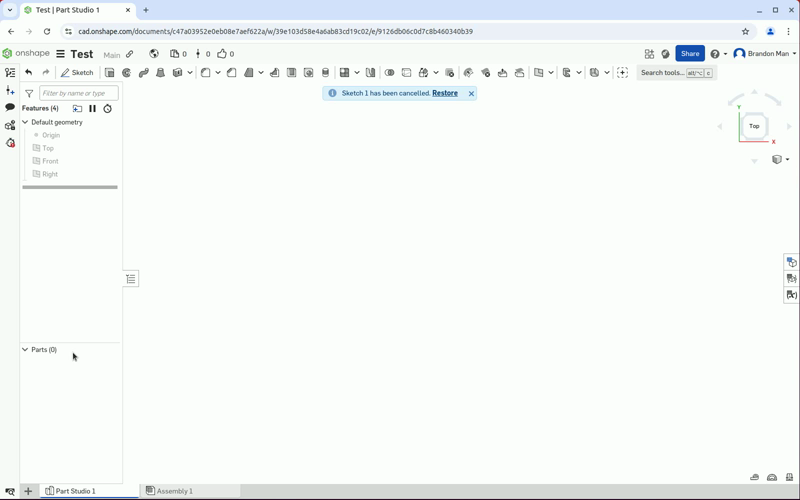
key(space)
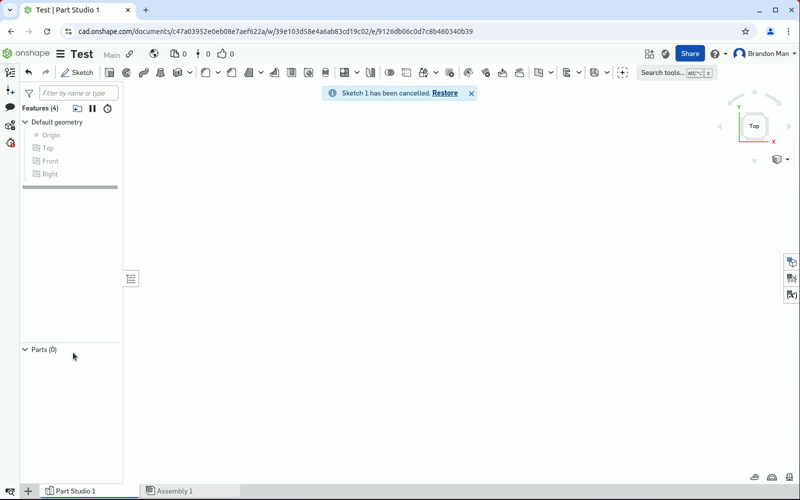
key_down(shift)
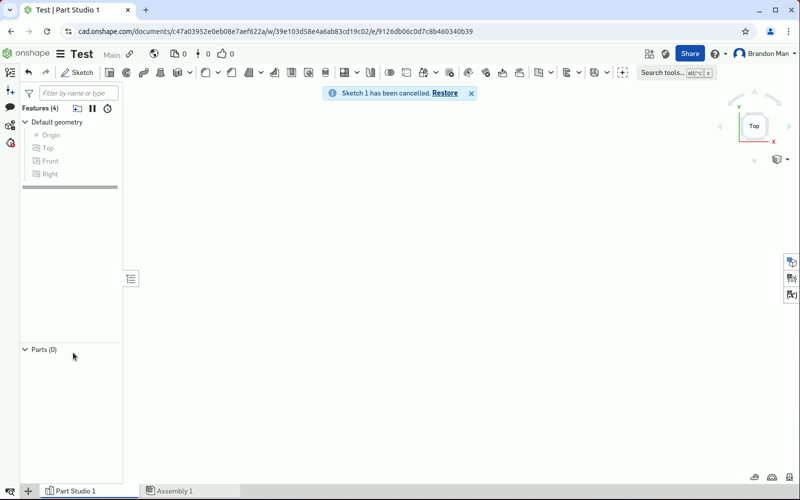
key(up)
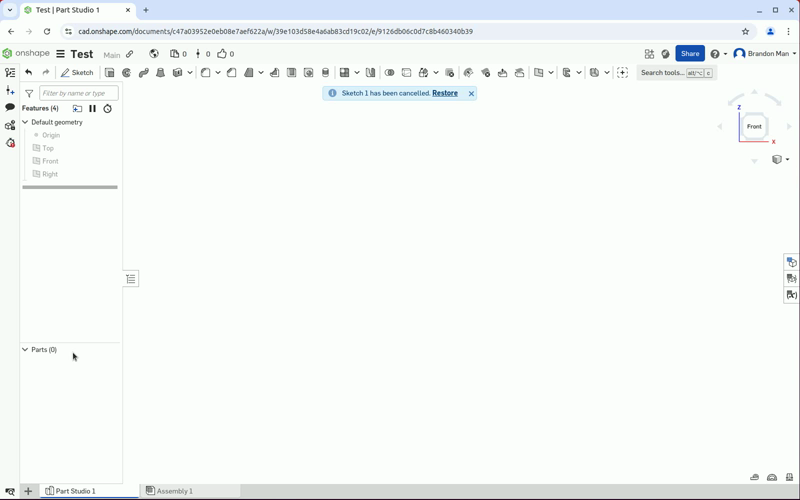
key_up(shift)
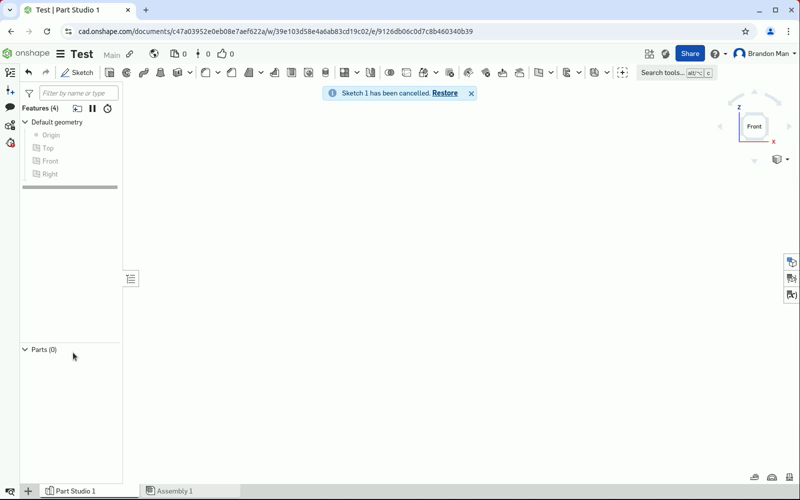
mouse_move(73, 352)
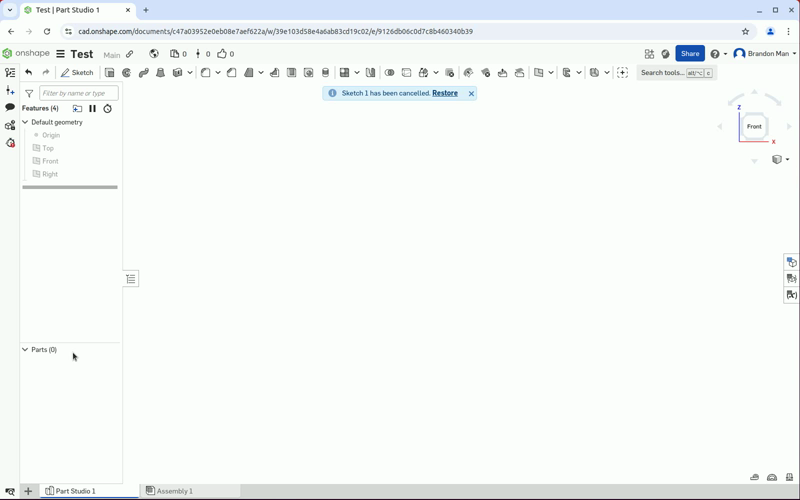
key(shift+y)
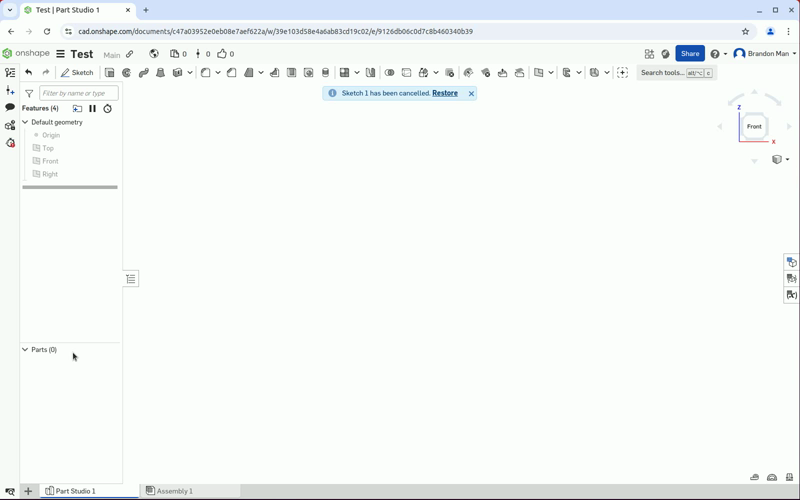
key(shift+s)
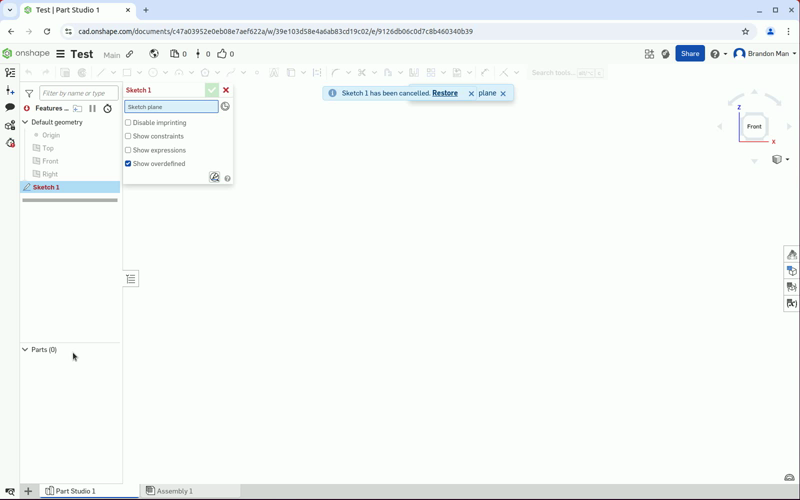
mouse_move(73, 163)
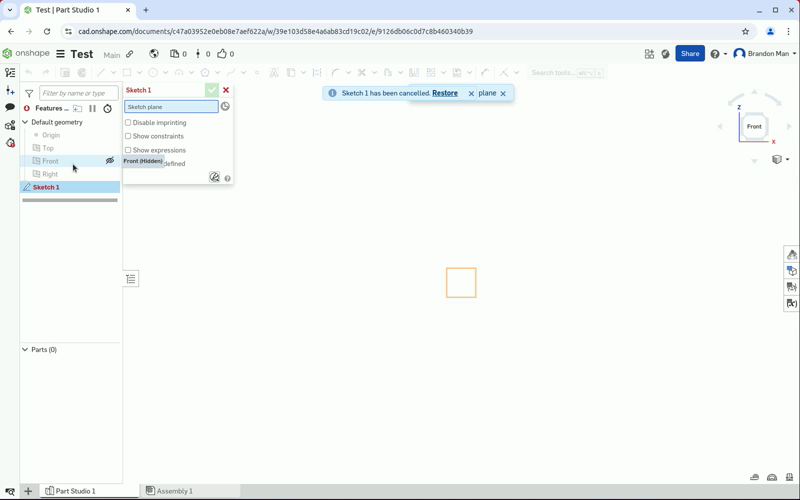
click(73, 163)
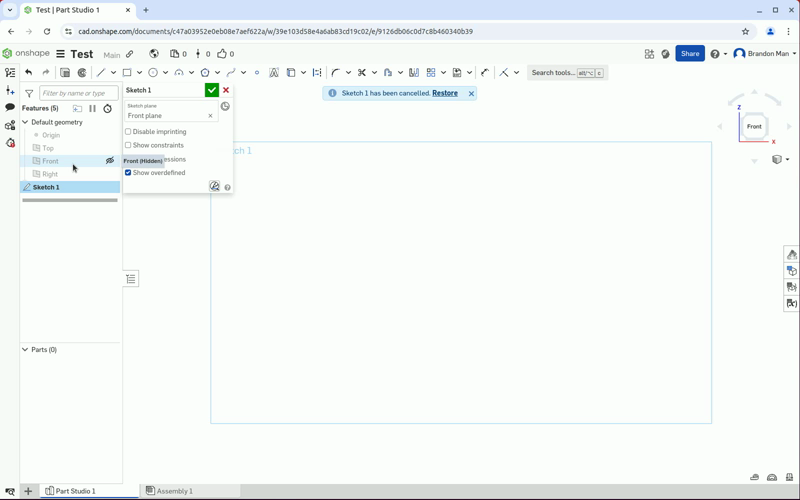
mouse_move(73, 352)
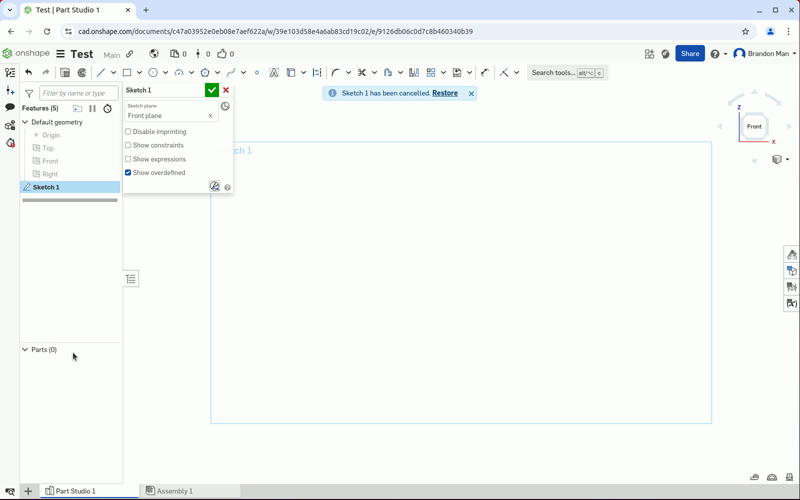
key(y)
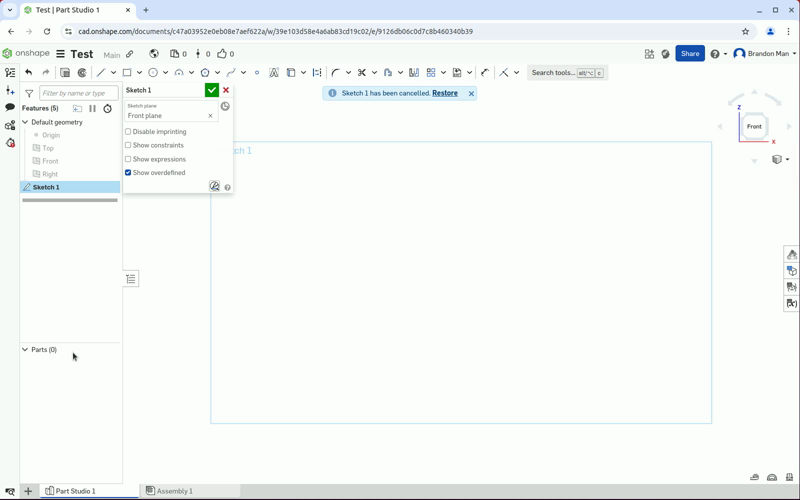
key(c)
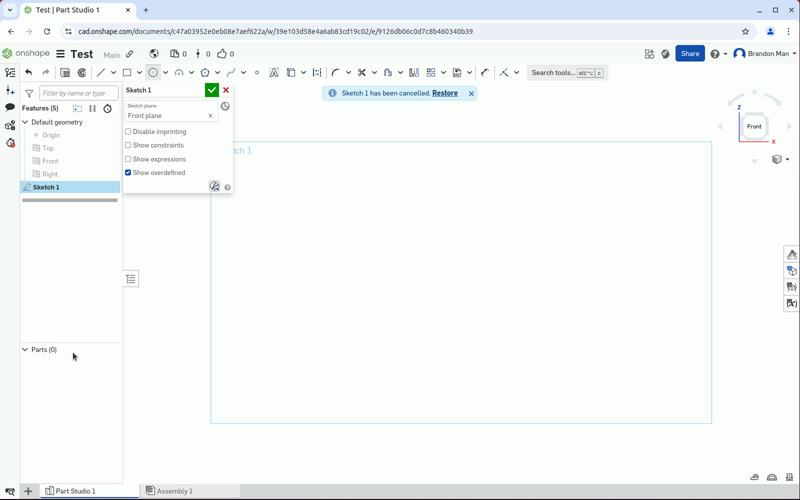
key_down(shift)
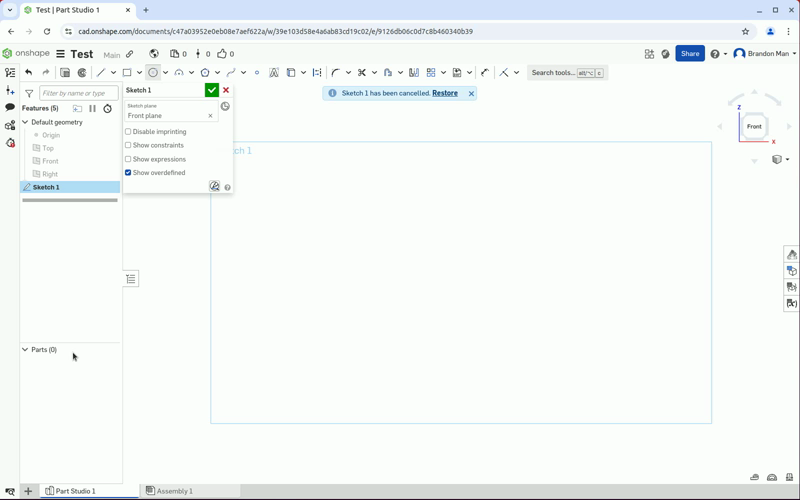
mouse_move(461, 282)
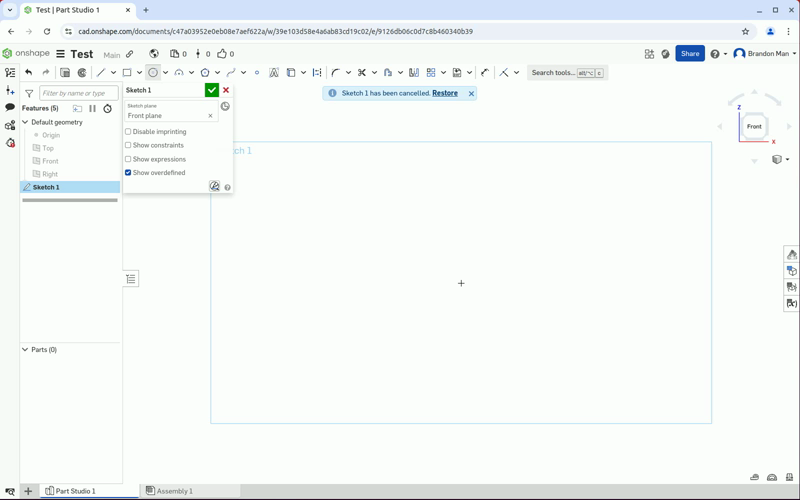
click(461, 282)
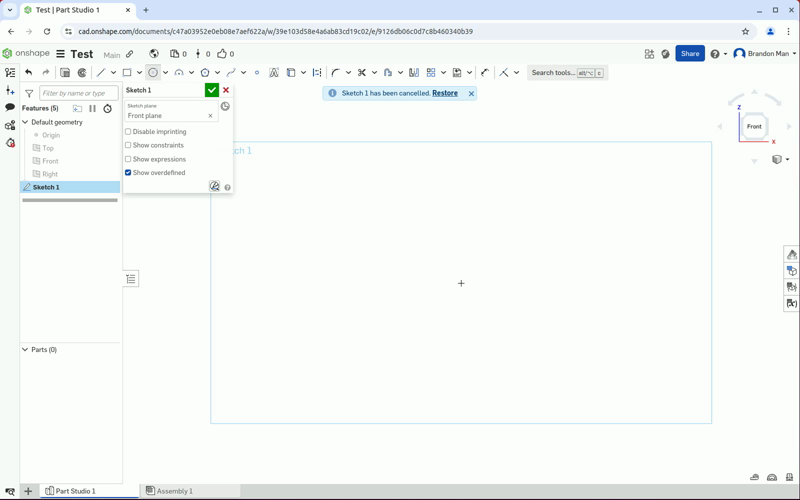
key_up(shift)
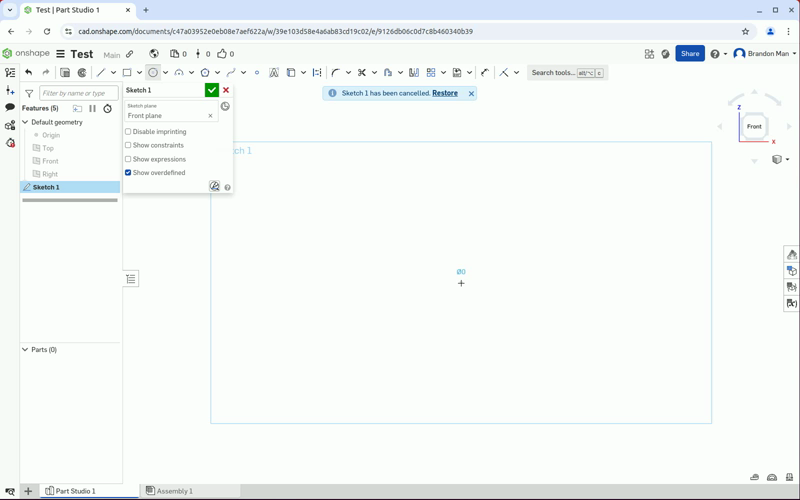
mouse_move(520, 282)
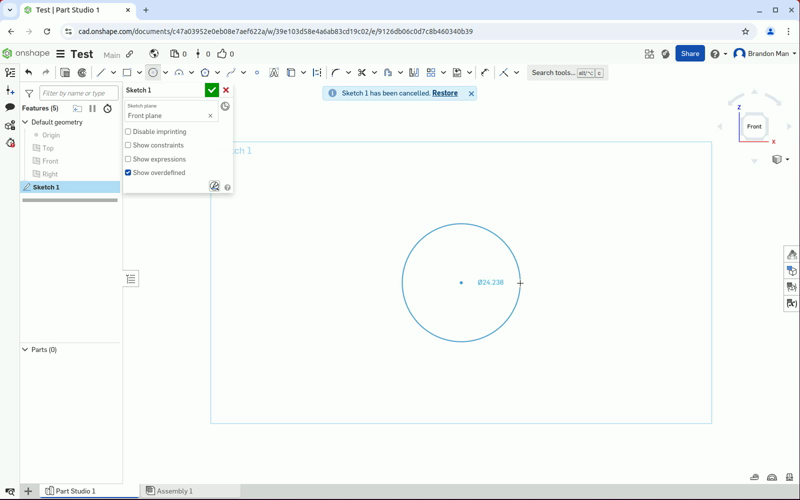
click(520, 282)
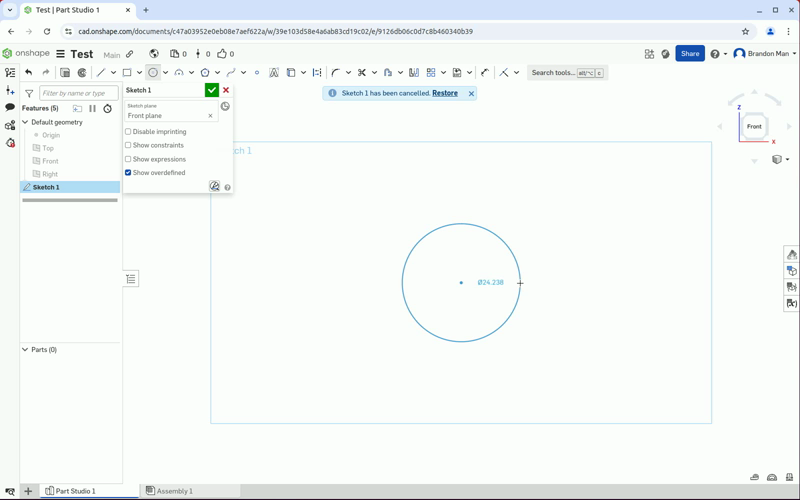
key(esc)
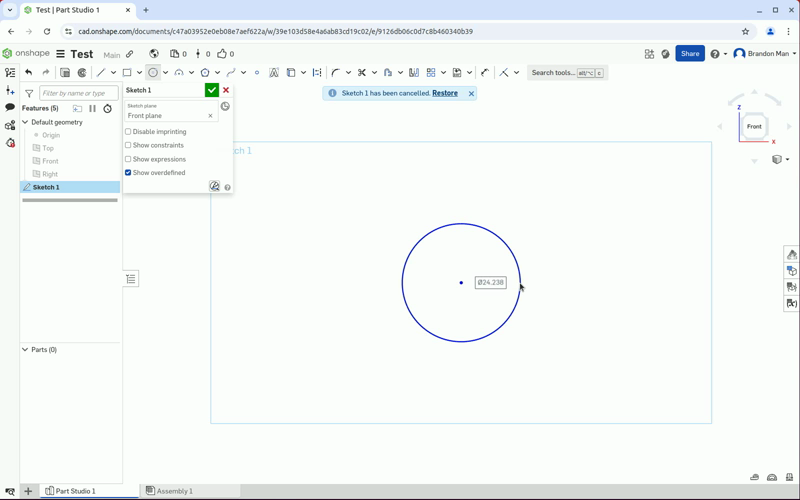
key(c)
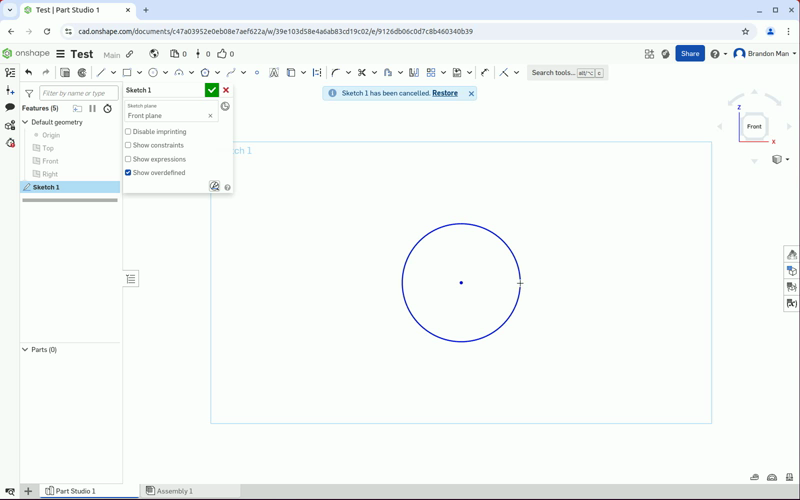
key_down(shift)
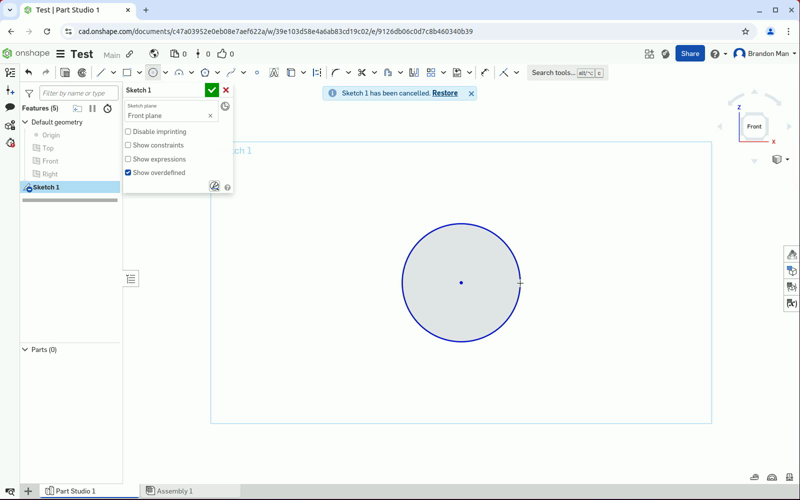
mouse_move(461, 282)
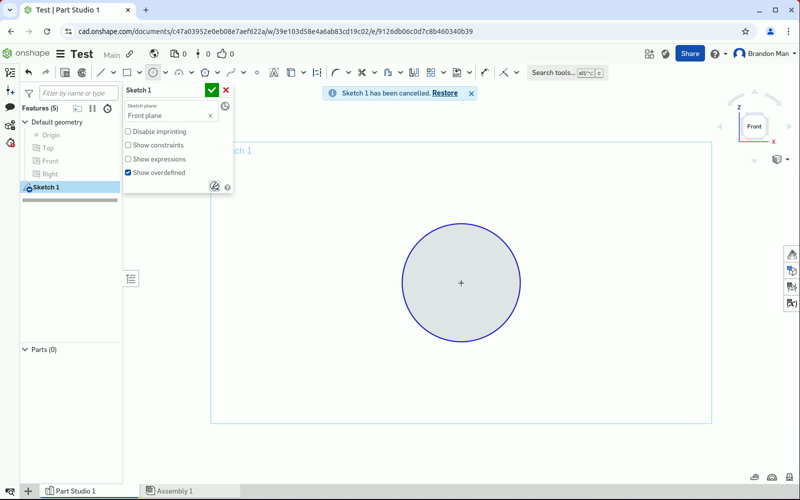
click(461, 282)
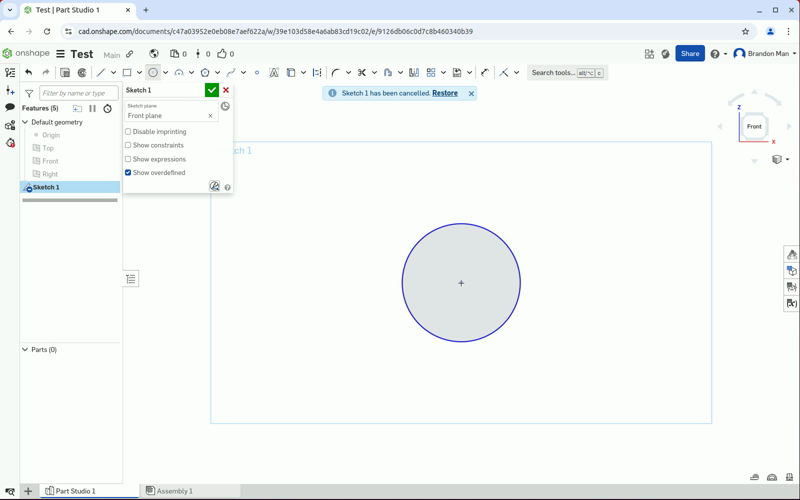
key_up(shift)
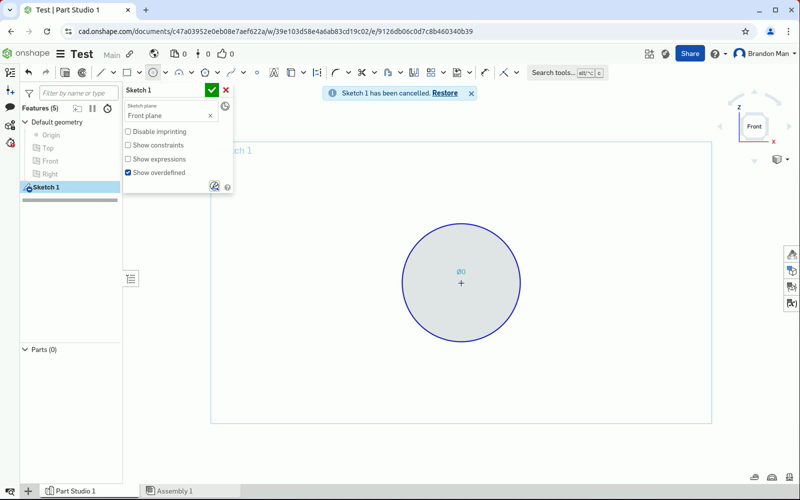
mouse_move(481, 282)
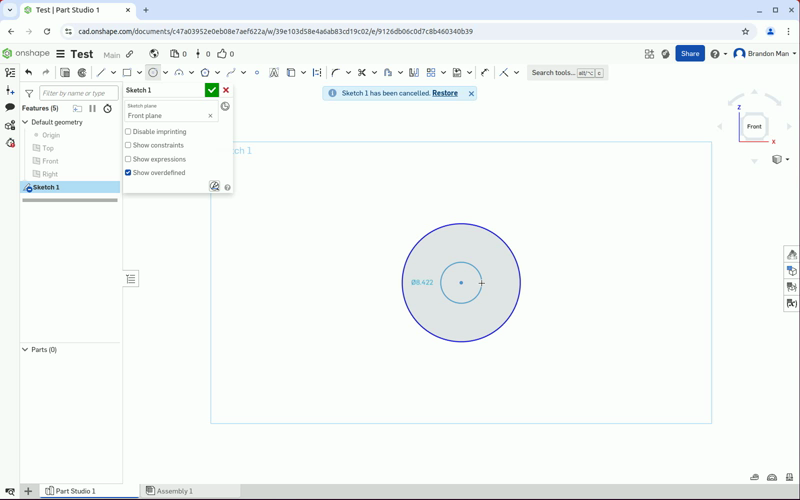
click(481, 282)
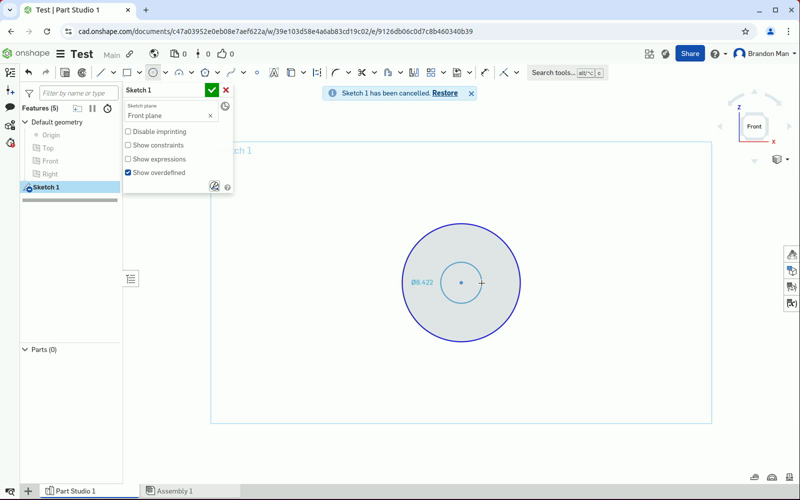
key(esc)
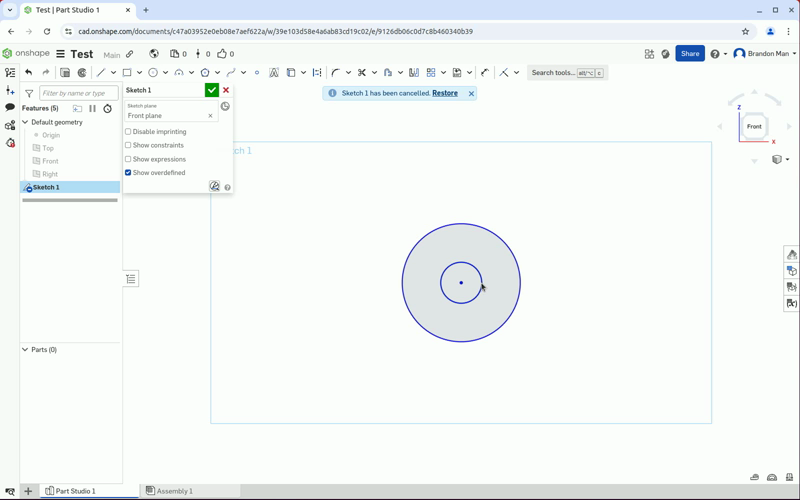
mouse_move(513, 285)
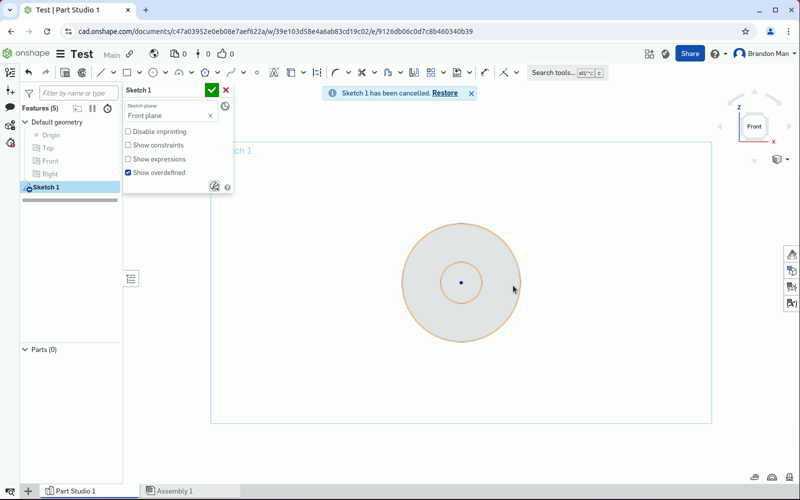
click(513, 285)
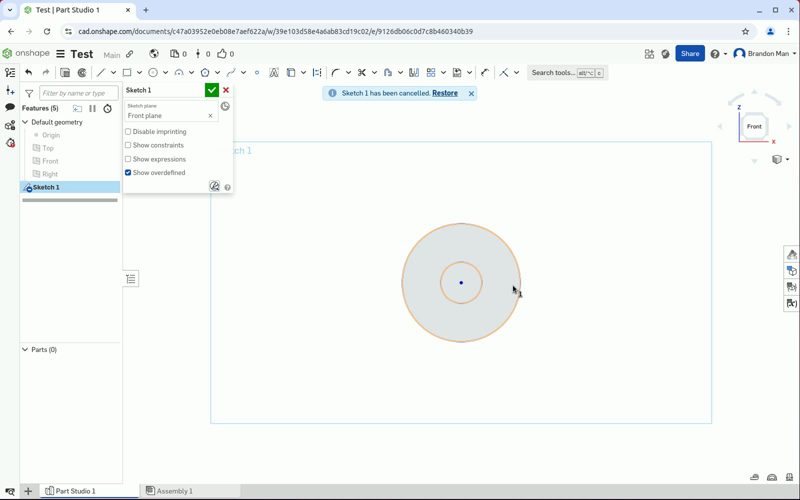
mouse_move(73, 352)
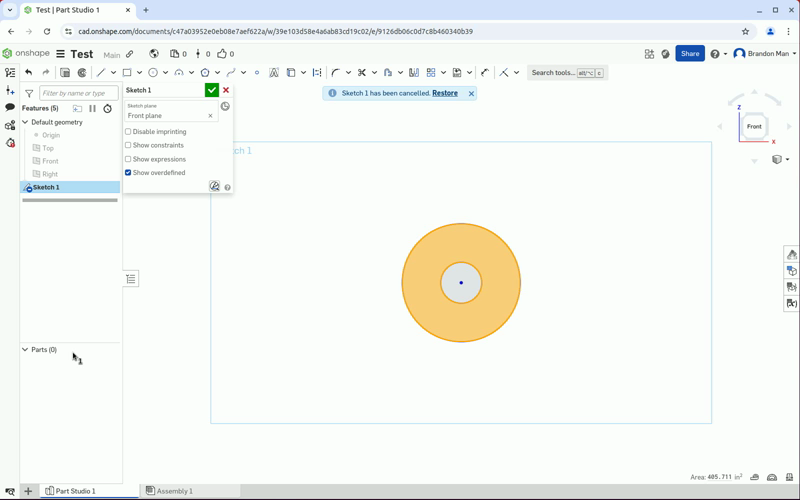
key(shift+y)
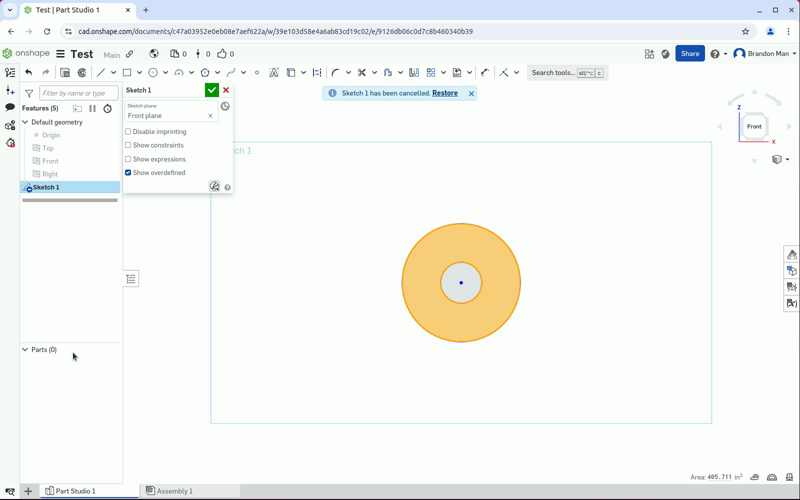
key(shift+e)
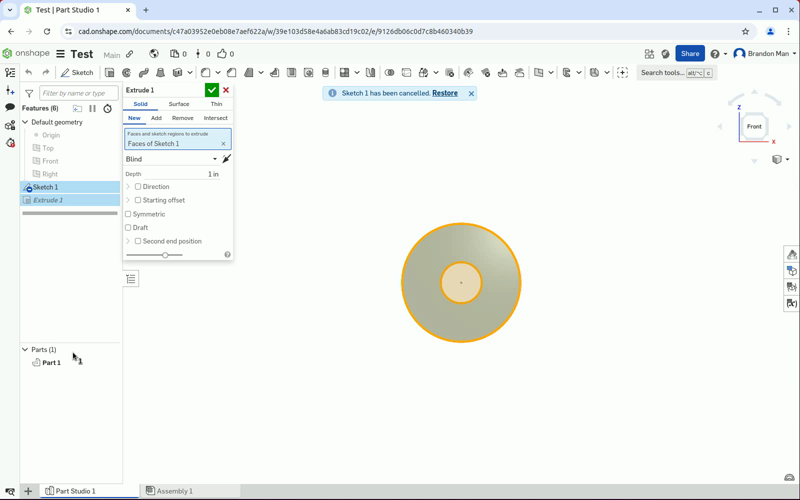
mouse_move(143, 106)
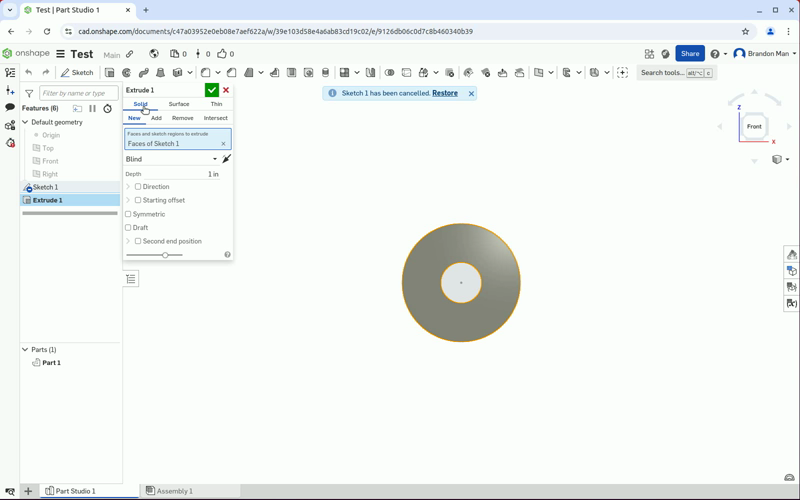
click(143, 106)
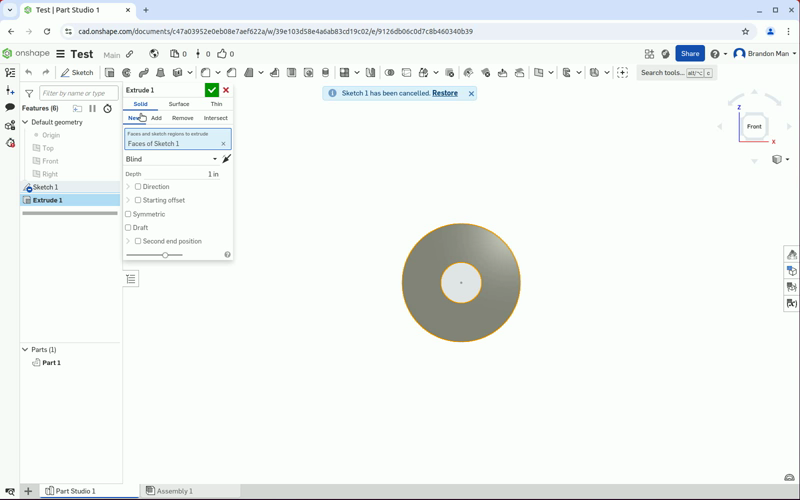
mouse_move(137, 120)
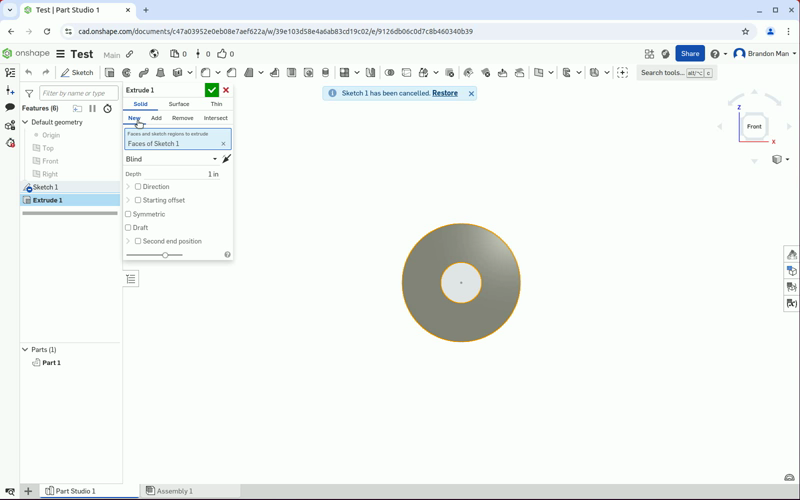
click(137, 120)
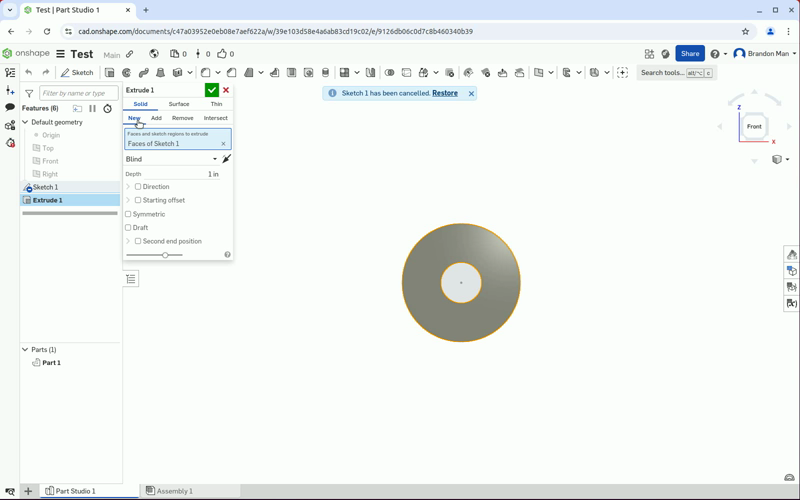
key(tab, 4)
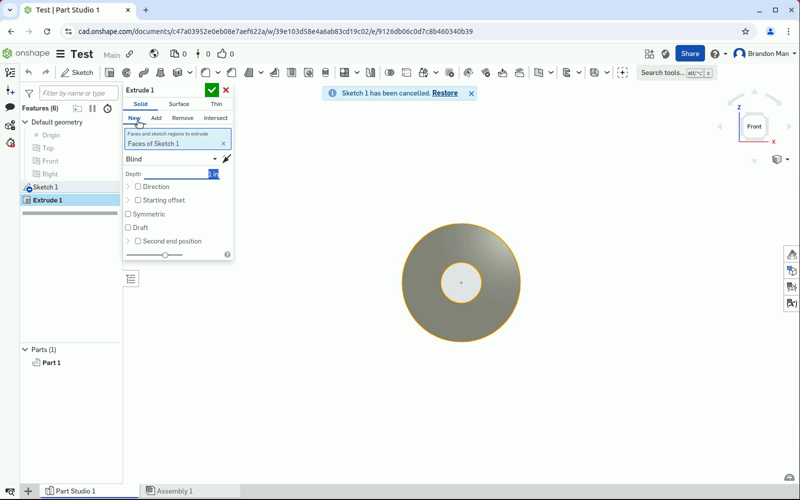
text(-0.722)
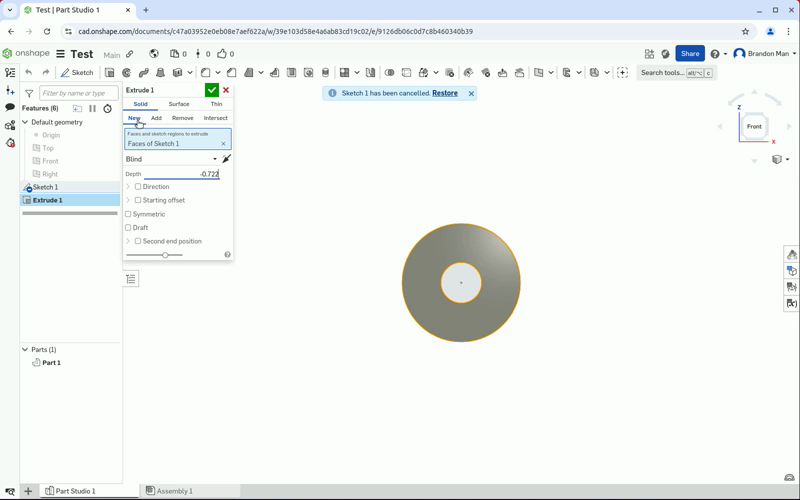
key(enter)
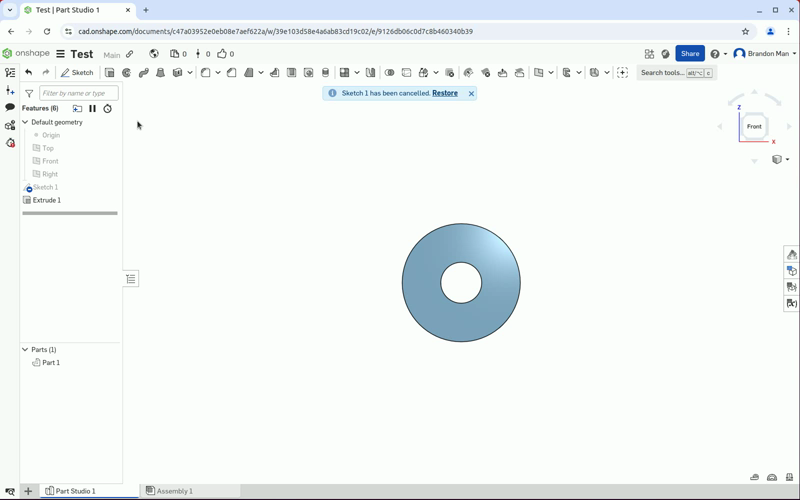
key(shift+h)
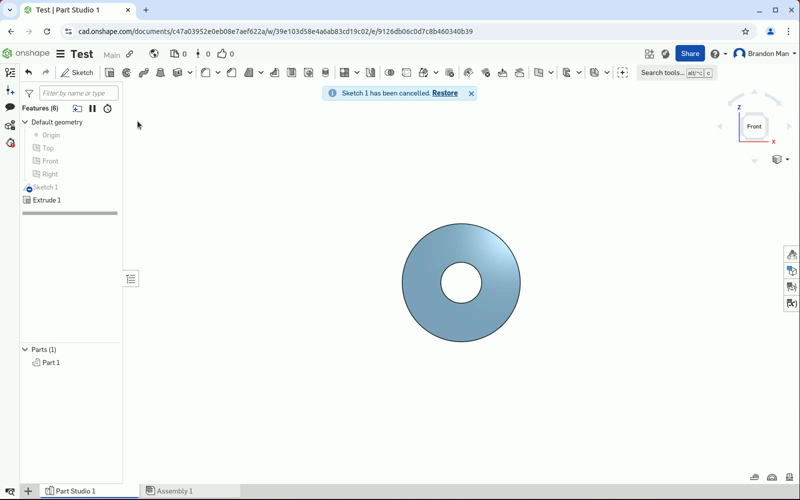
key(shift+h)
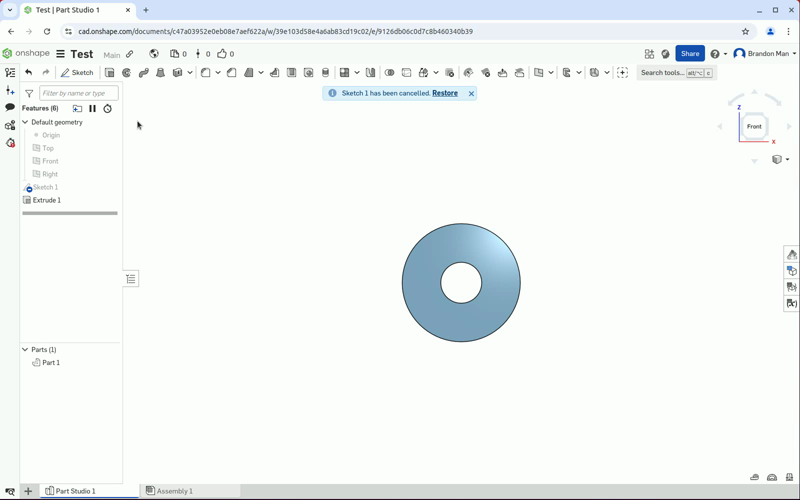
mouse_move(73, 189)
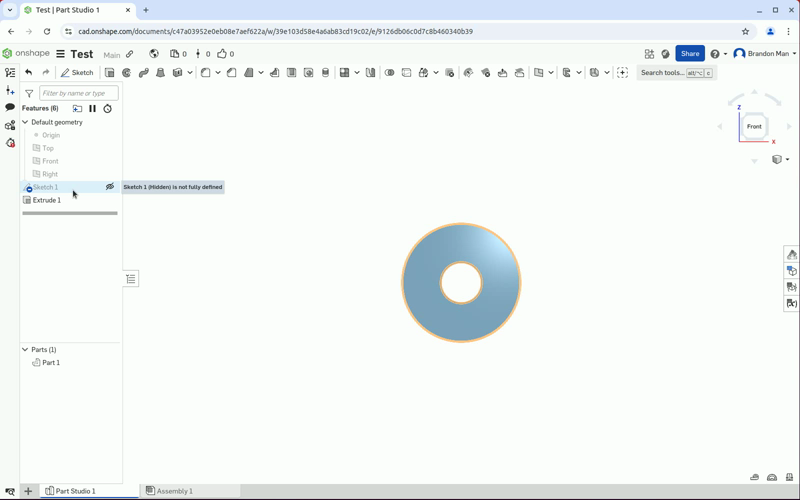
click(73, 189)
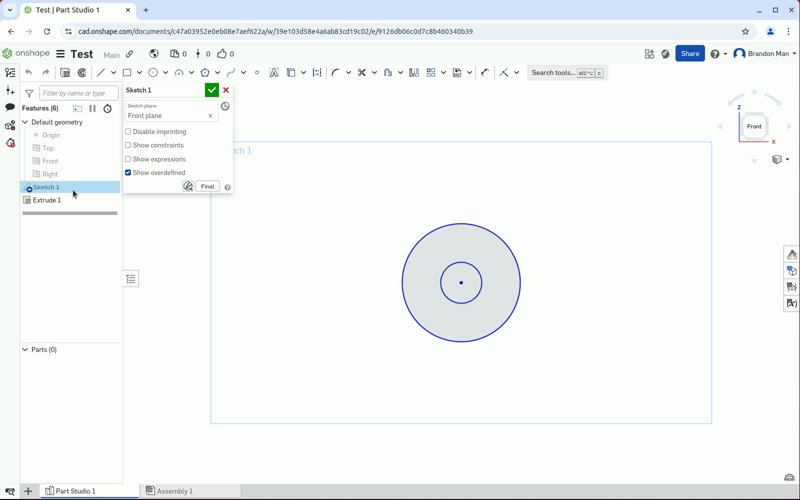
mouse_move(229, 92)
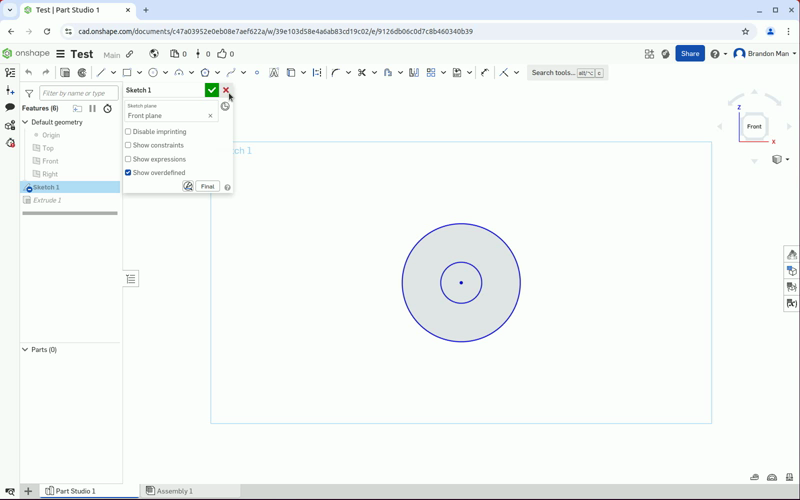
click(229, 92)
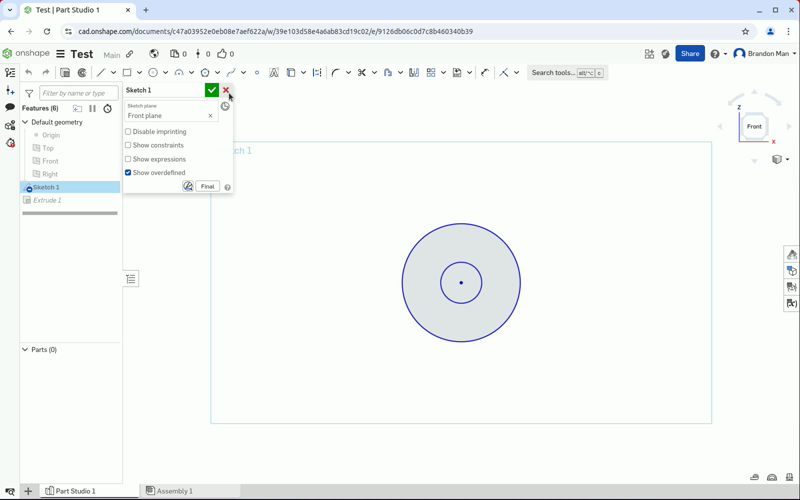
key(shift+s)
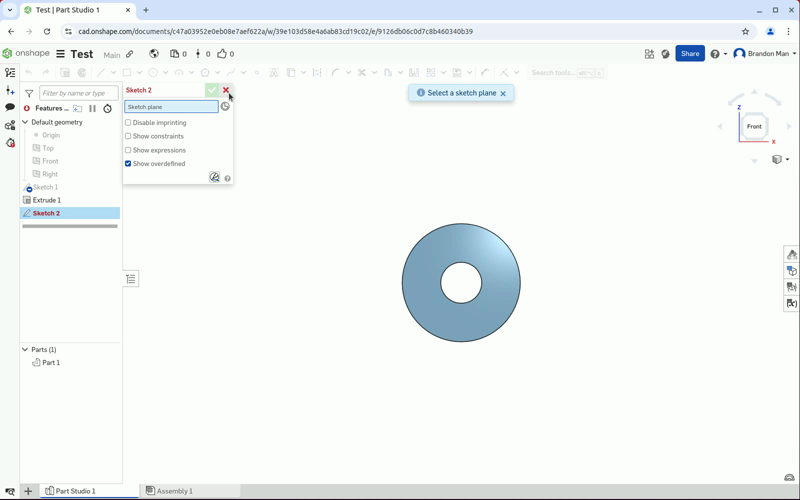
mouse_move(73, 163)
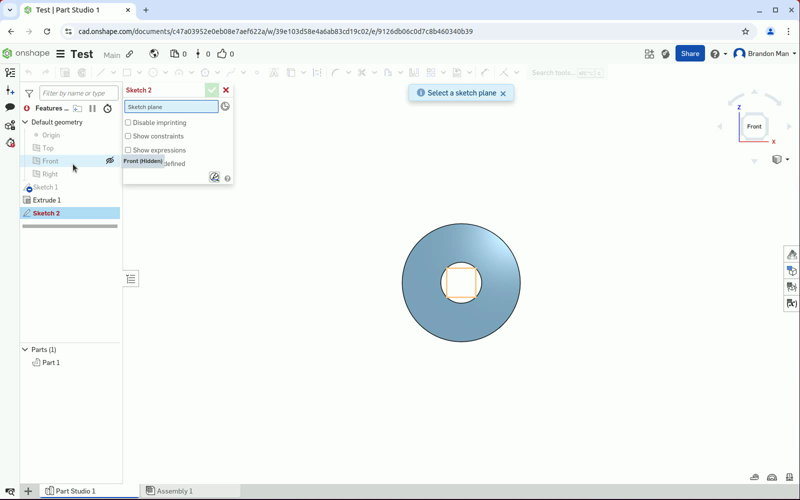
click(73, 163)
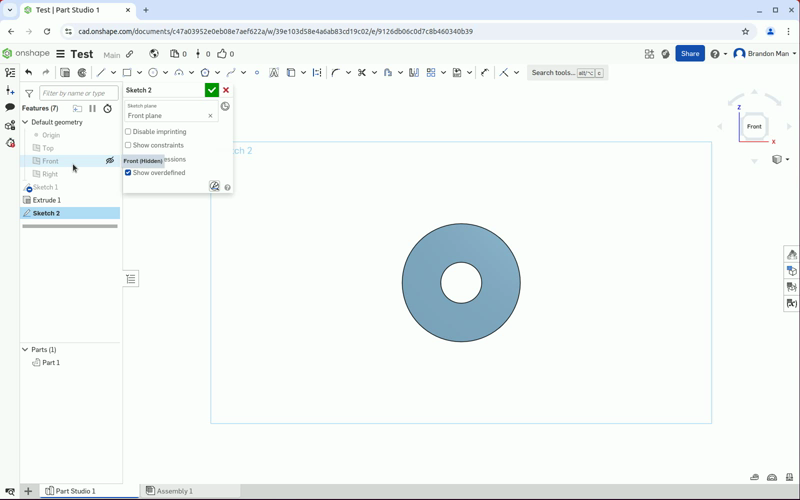
mouse_move(73, 352)
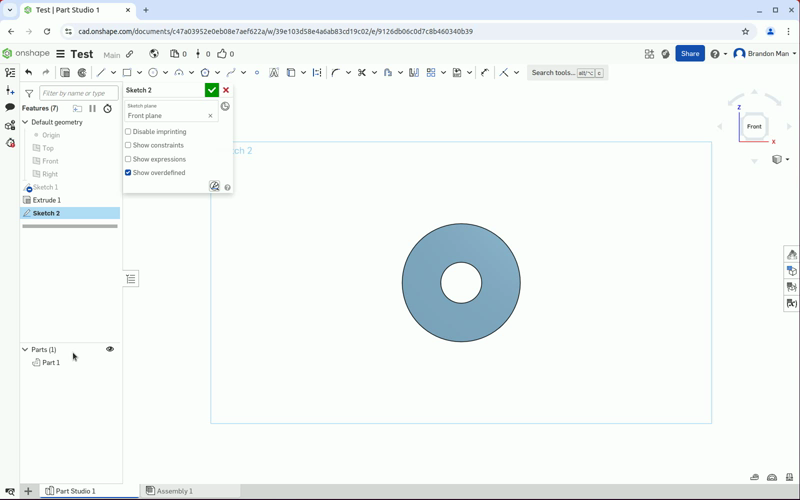
key(y)
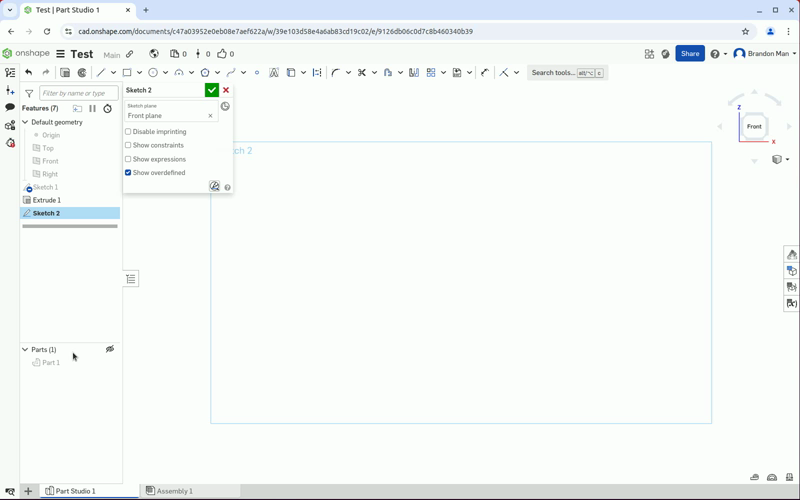
key(c)
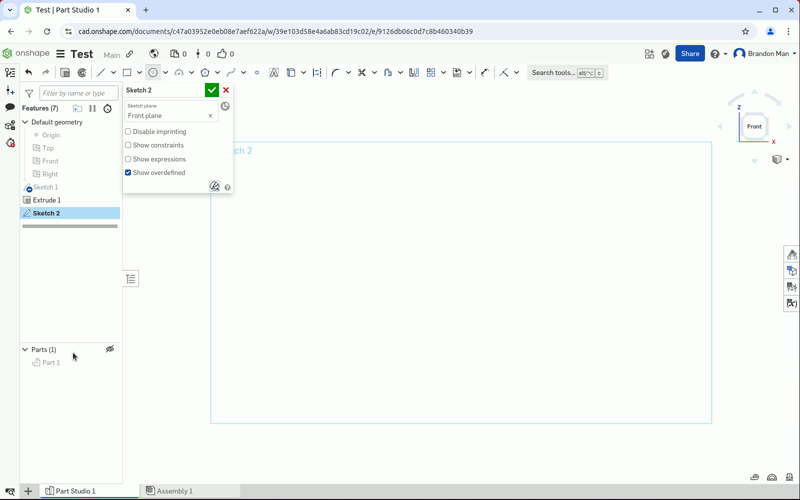
key_down(shift)
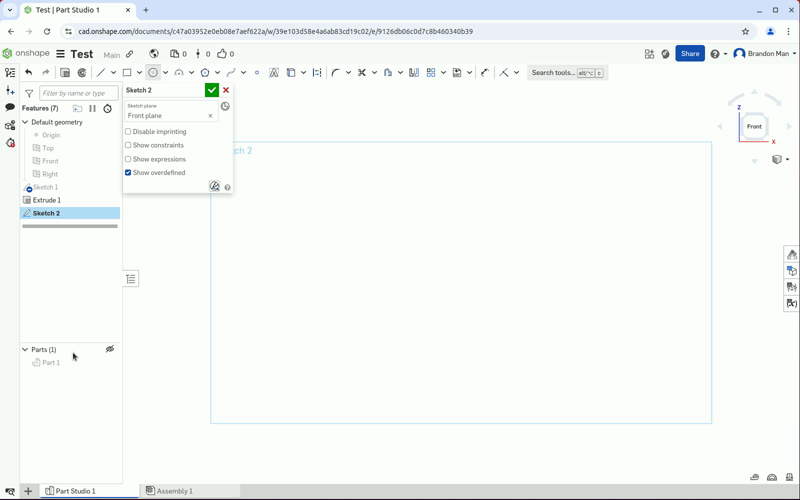
mouse_move(460, 282)
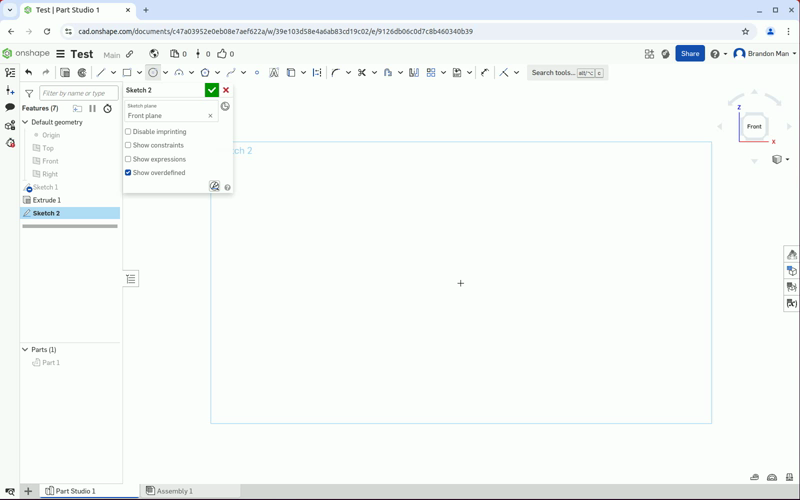
click(460, 282)
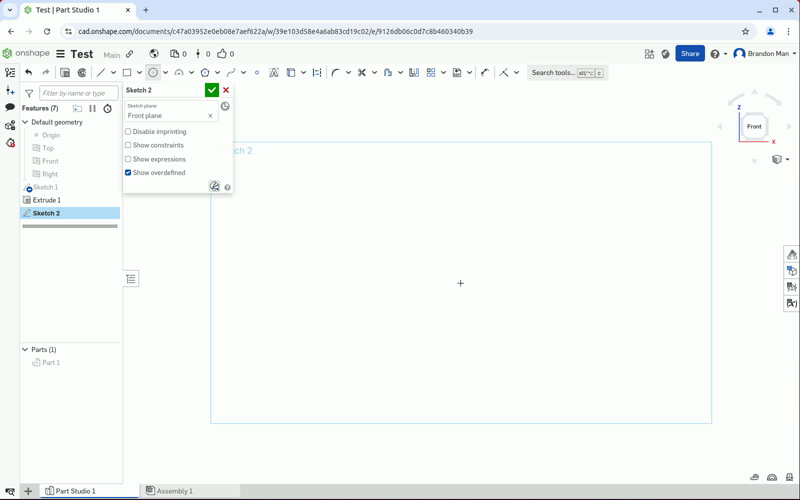
key_up(shift)
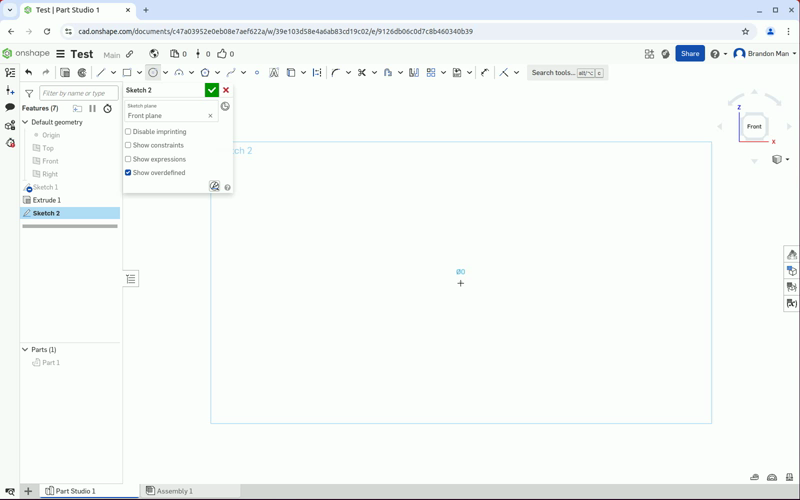
mouse_move(471, 282)
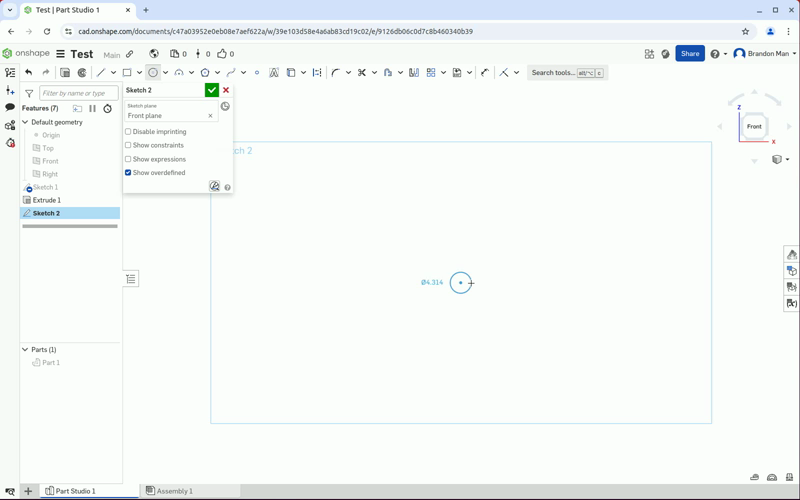
click(471, 282)
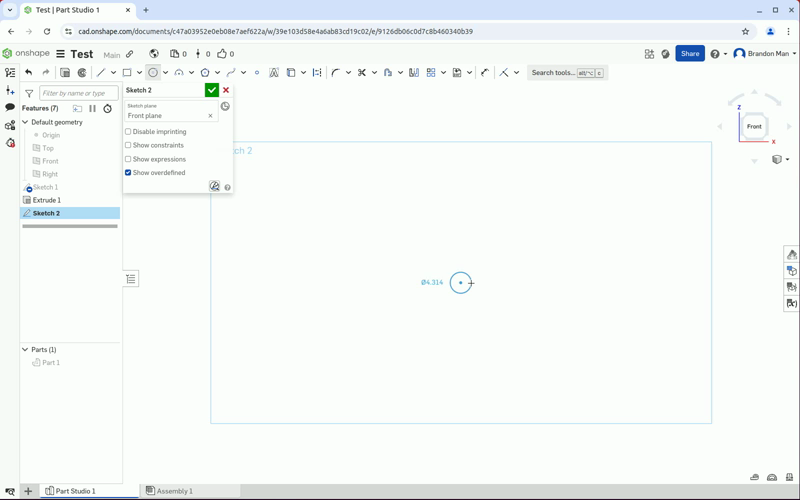
key(esc)
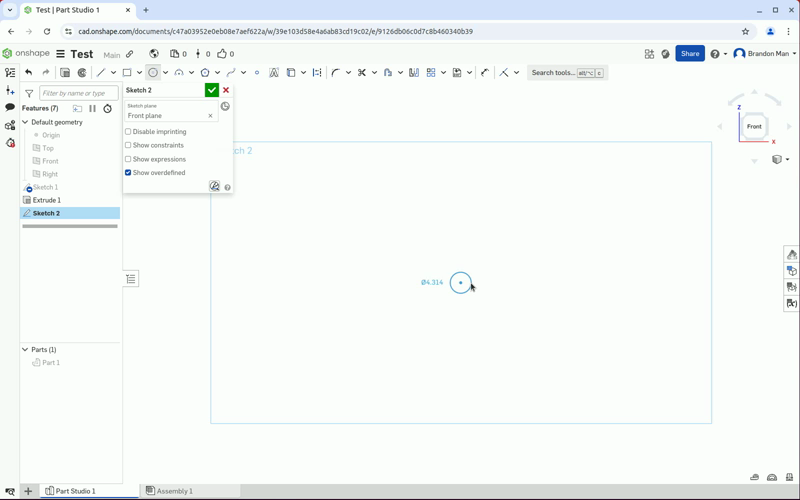
mouse_move(462, 288)
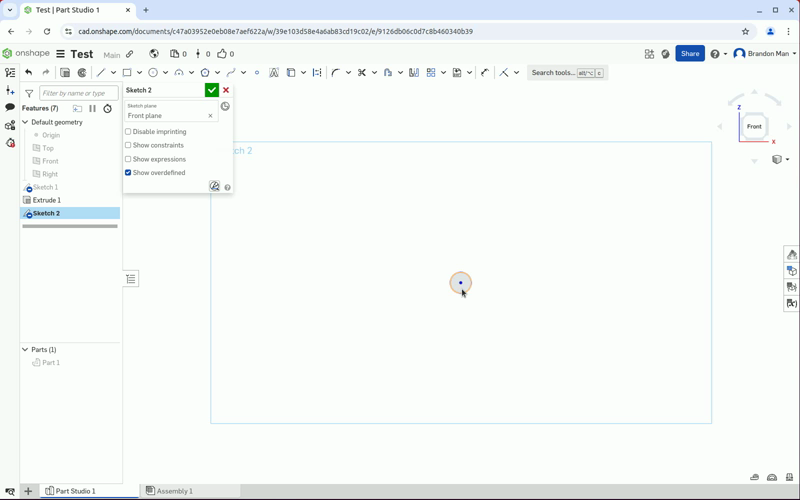
scroll(6)
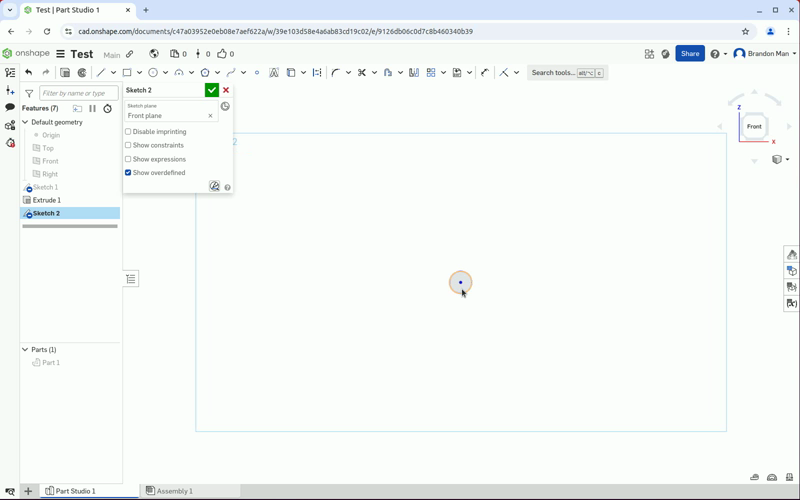
scroll(6)
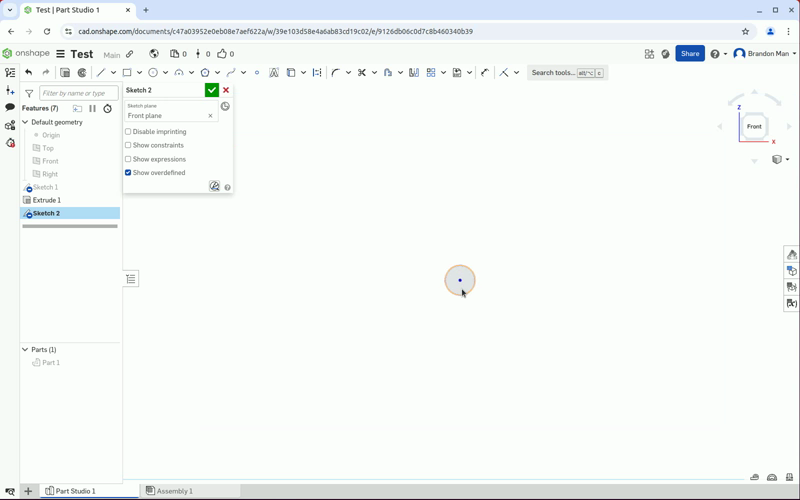
scroll(6)
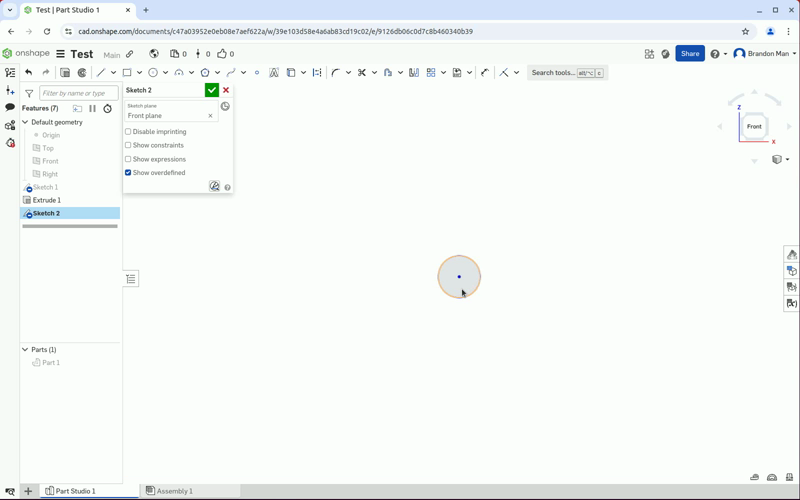
scroll(6)
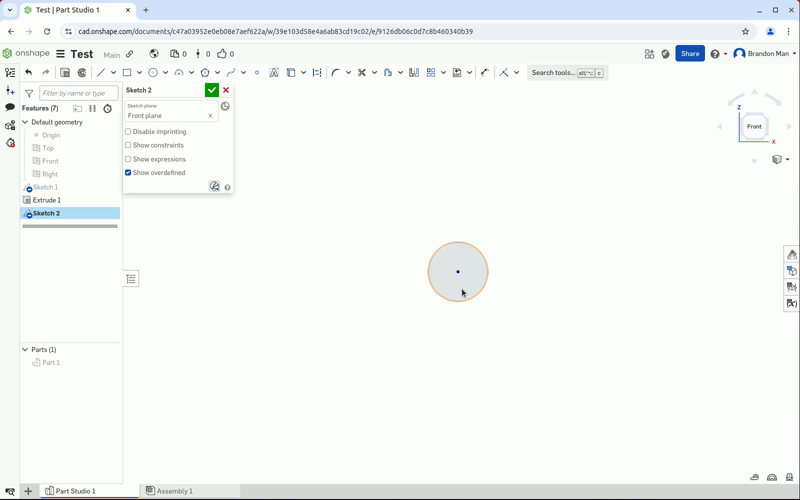
scroll(6)
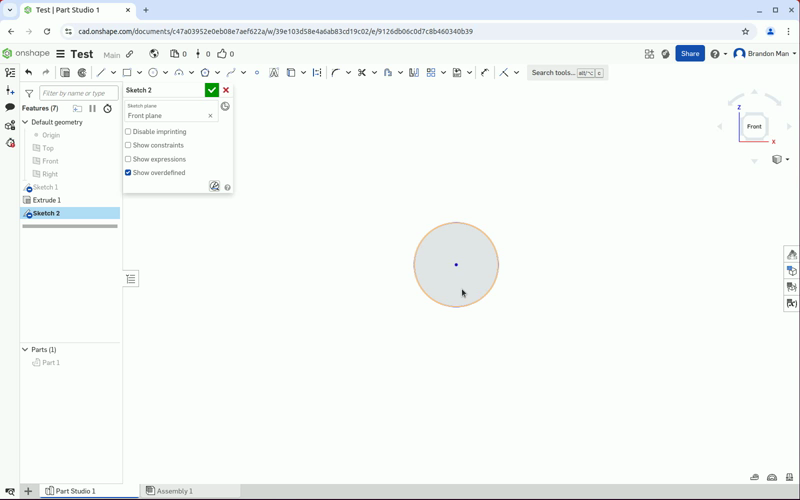
scroll(6)
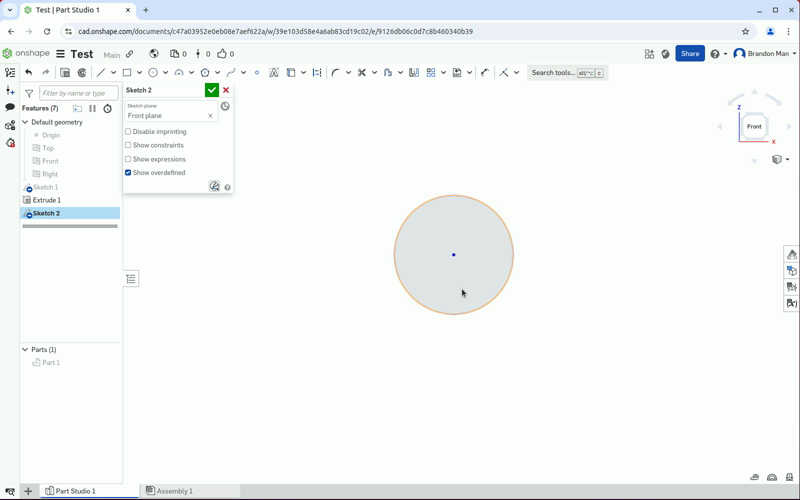
scroll(6)
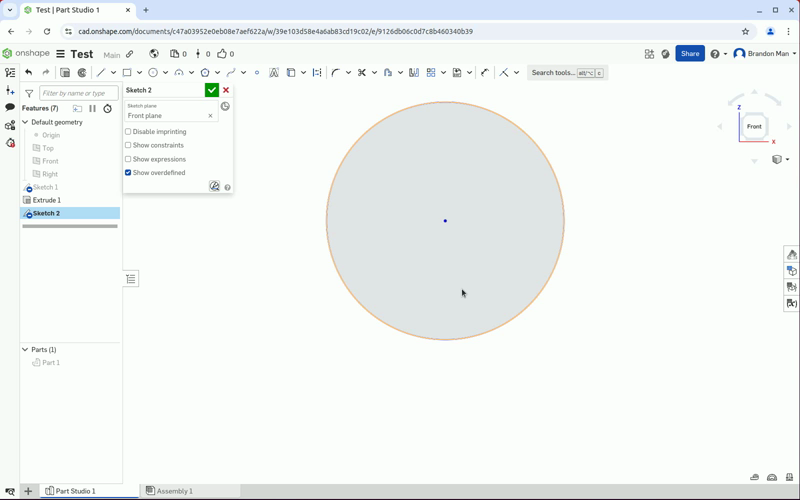
click(462, 288)
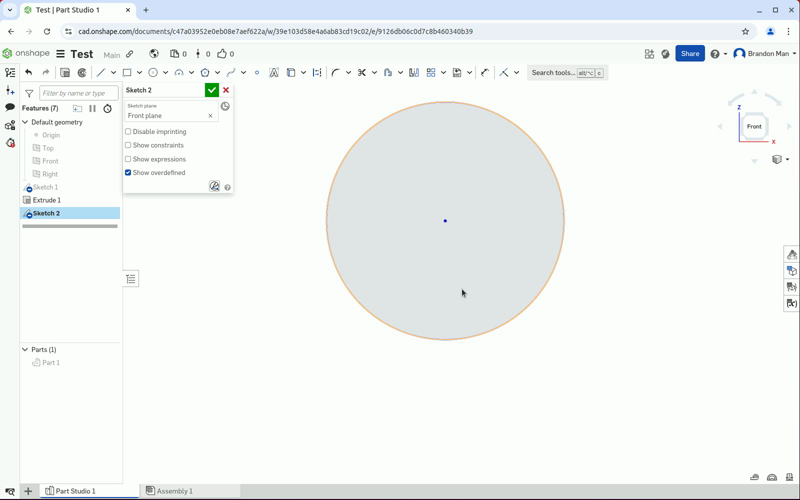
scroll(-6)
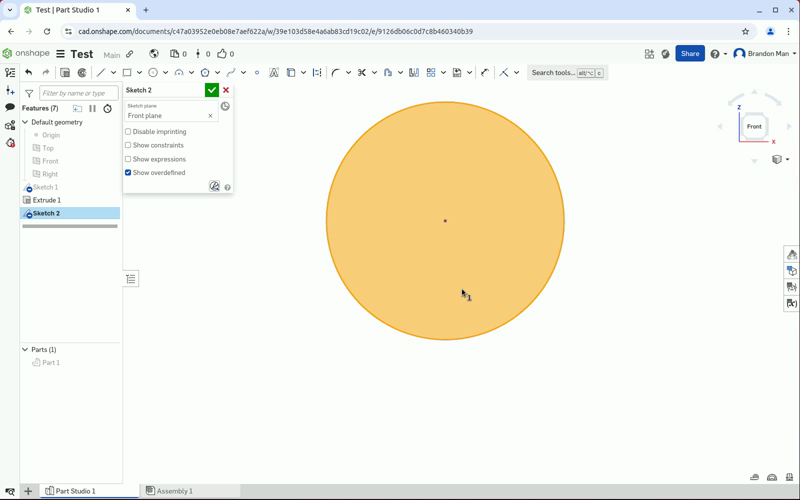
scroll(-6)
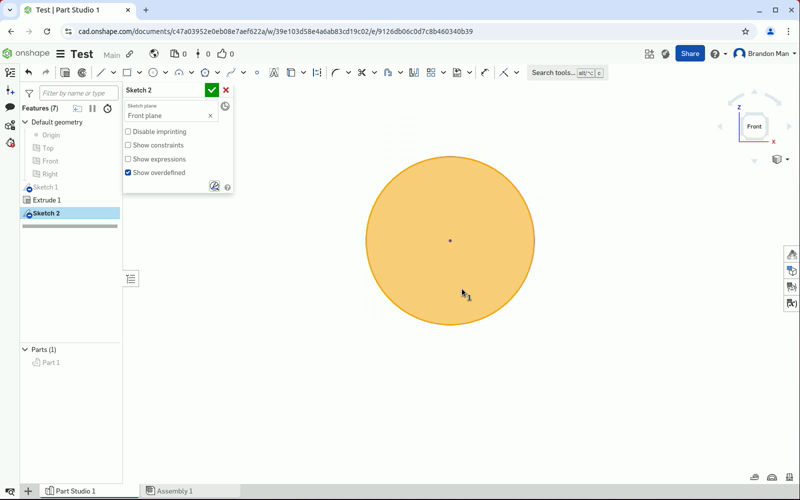
scroll(-6)
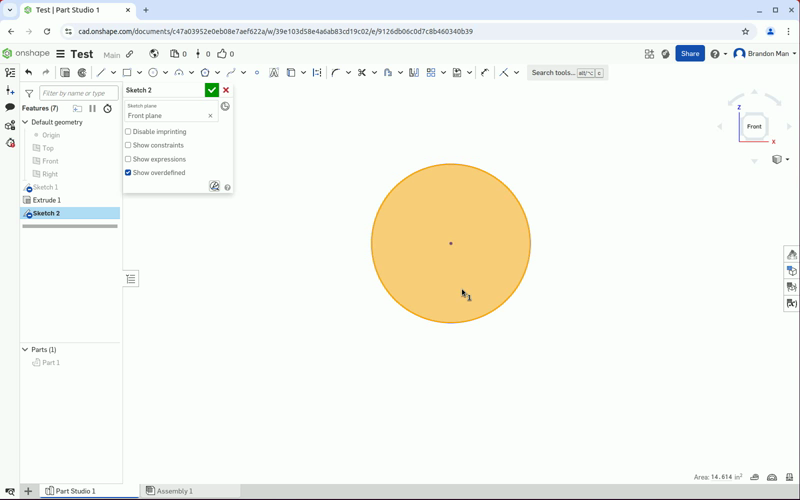
scroll(-6)
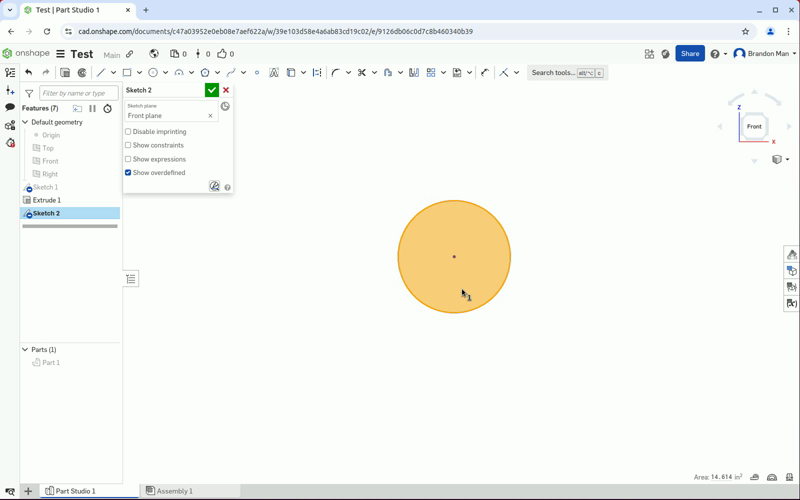
scroll(-6)
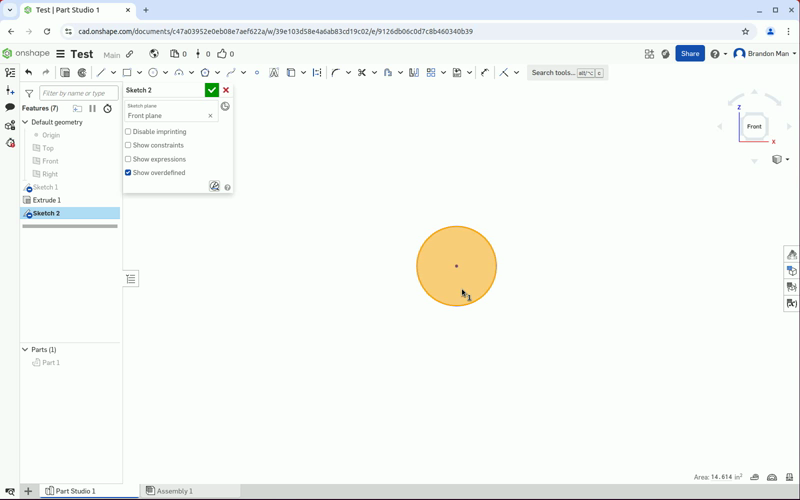
scroll(-6)
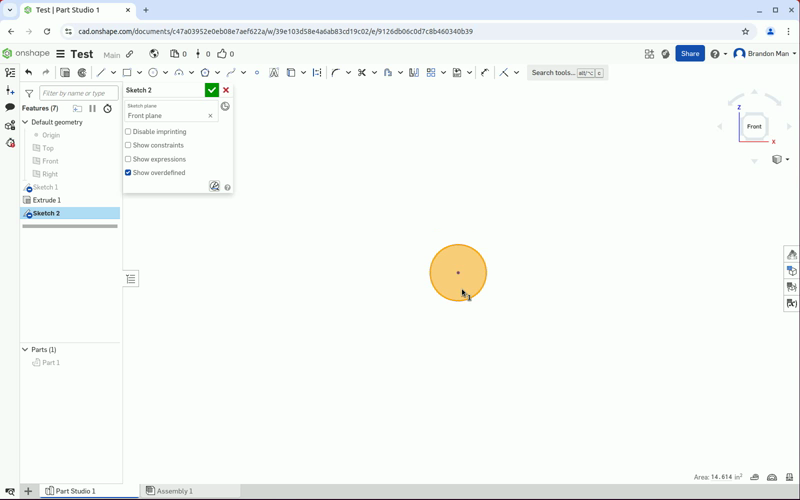
scroll(-6)
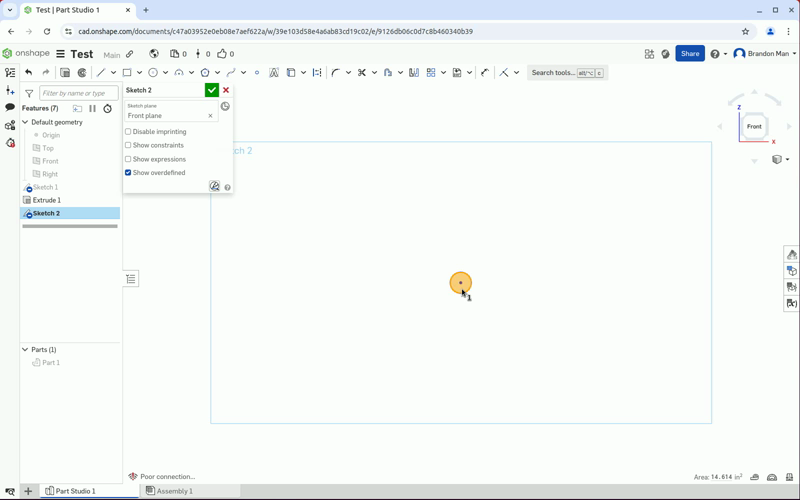
mouse_move(73, 352)
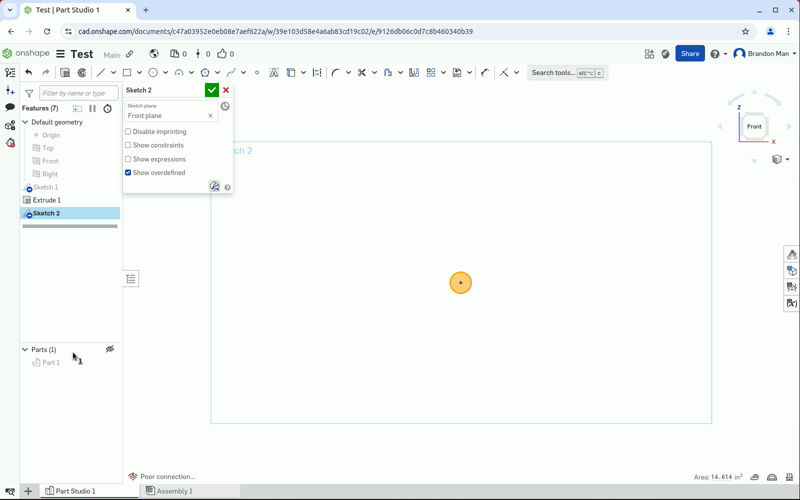
key(shift+y)
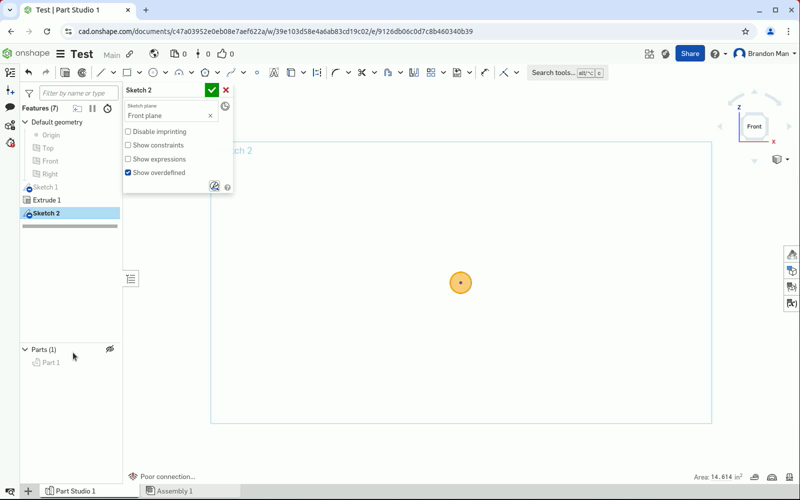
key(shift+e)
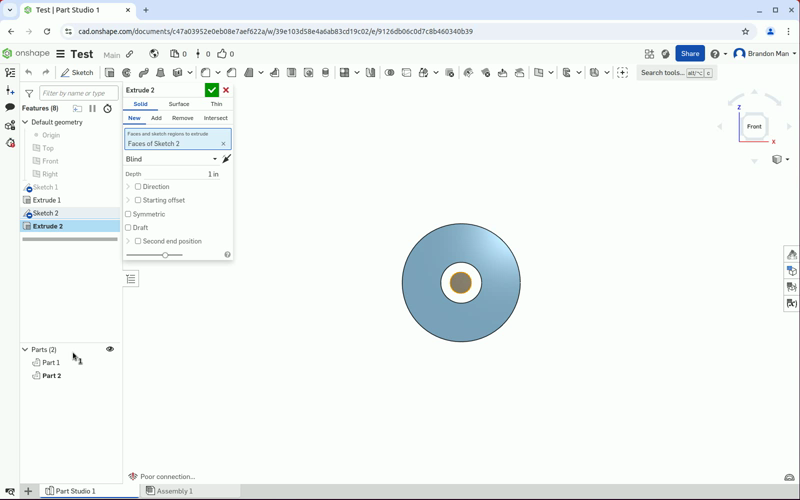
mouse_move(143, 106)
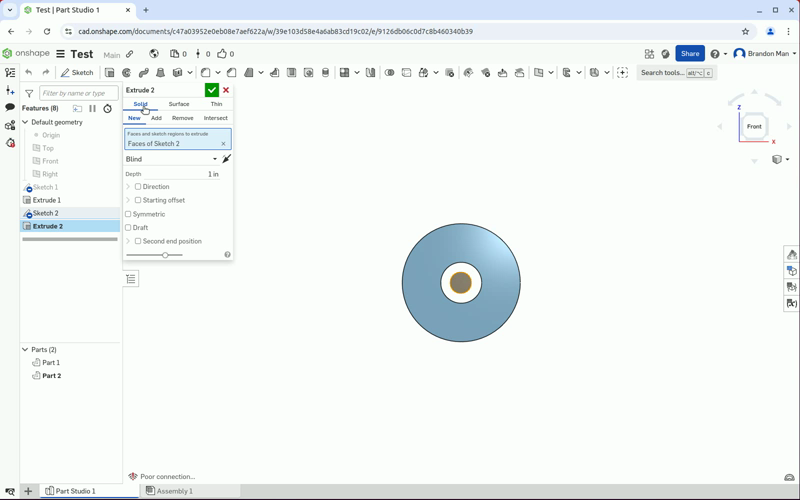
click(143, 106)
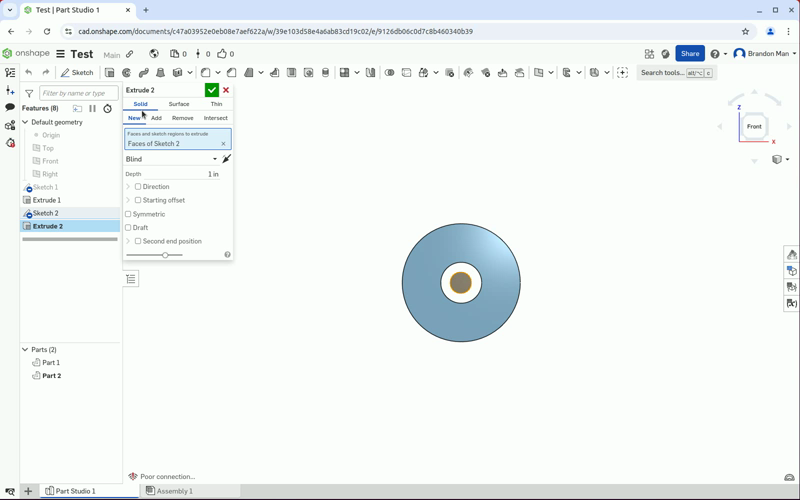
mouse_move(137, 120)
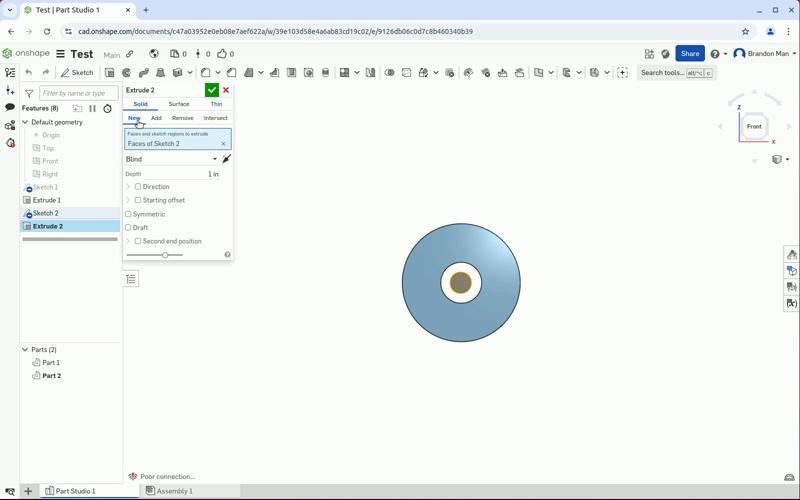
click(137, 120)
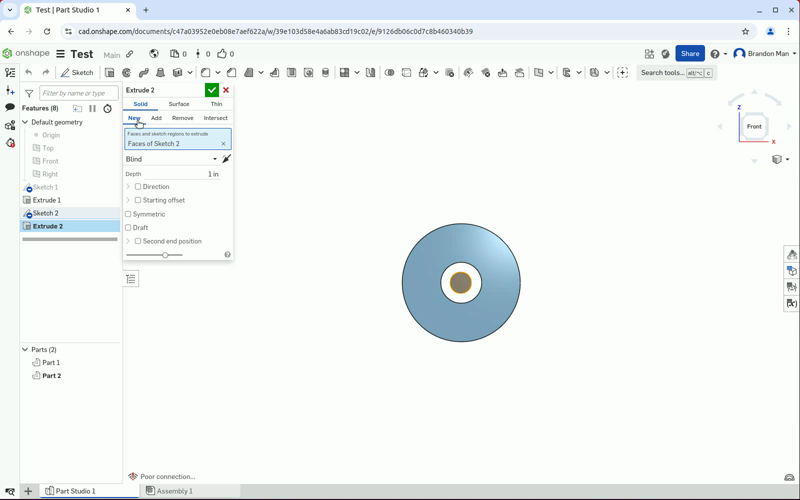
key(tab, 4)
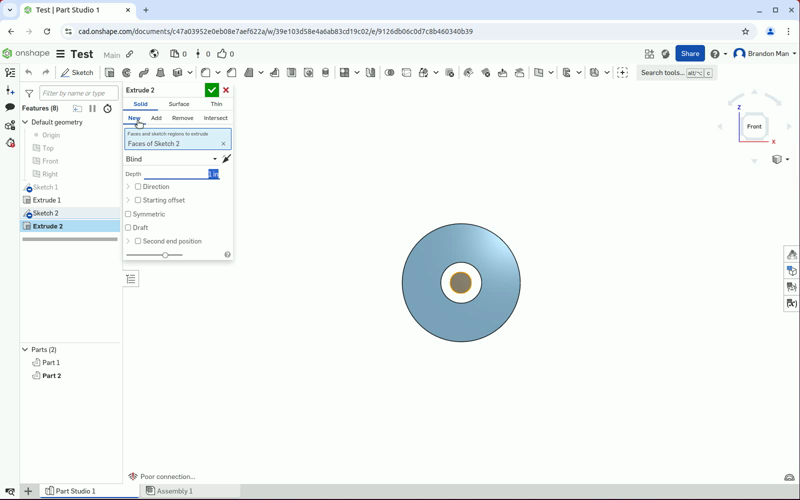
text(-0.722)
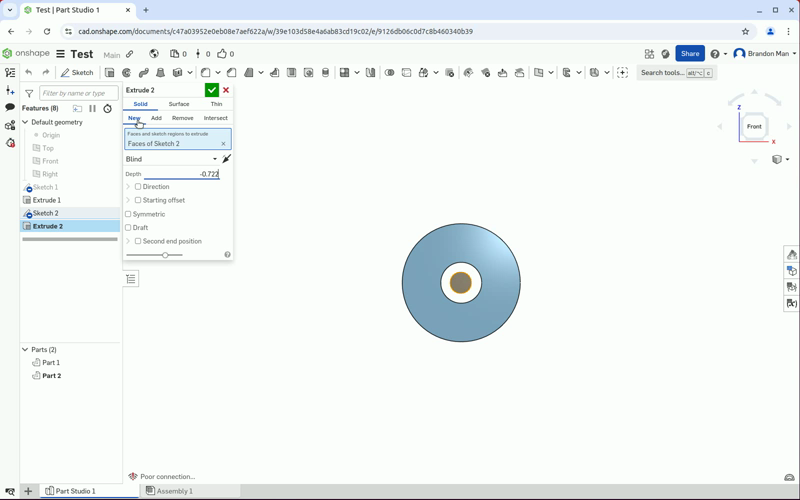
key(enter)
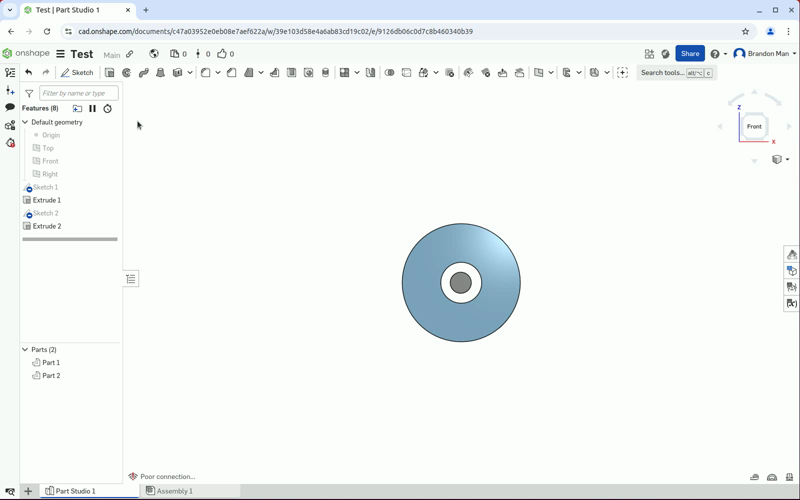
key(shift+h)
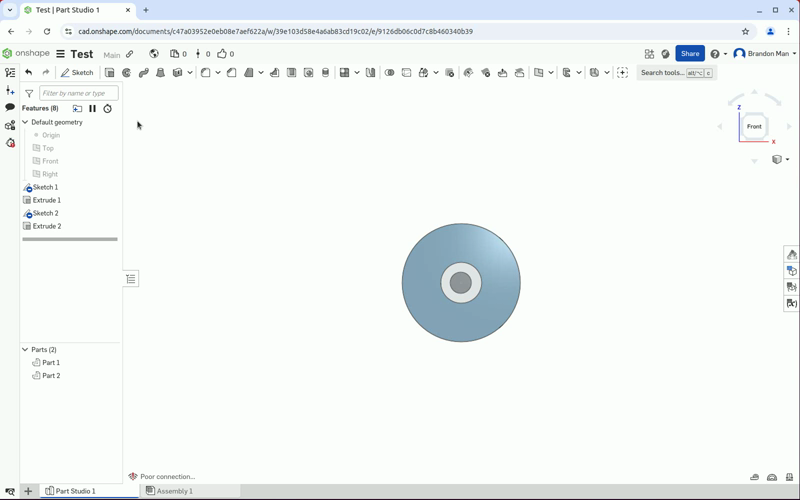
key(shift+h)
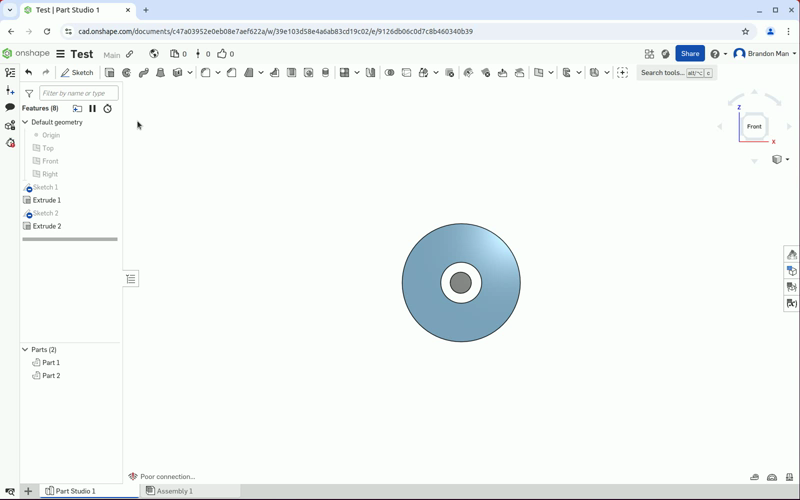
mouse_move(73, 189)
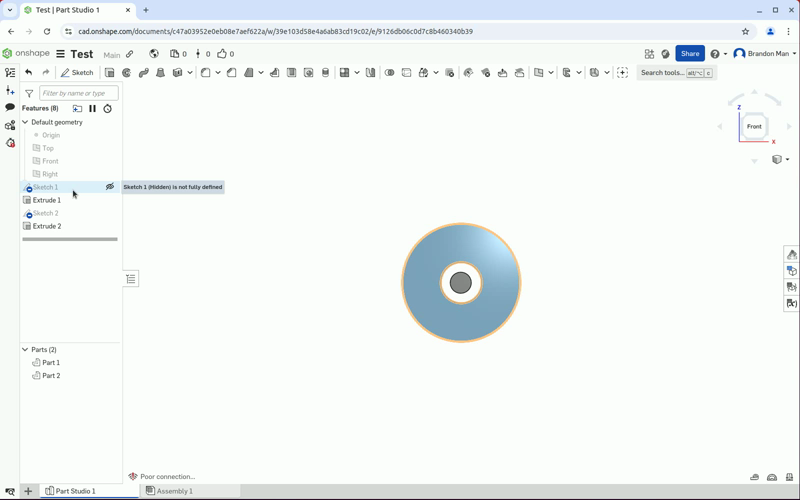
click(73, 189)
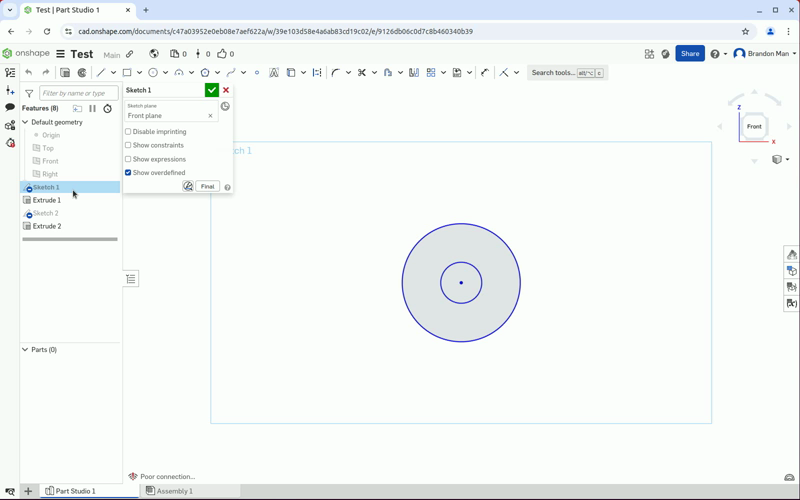
mouse_move(229, 92)
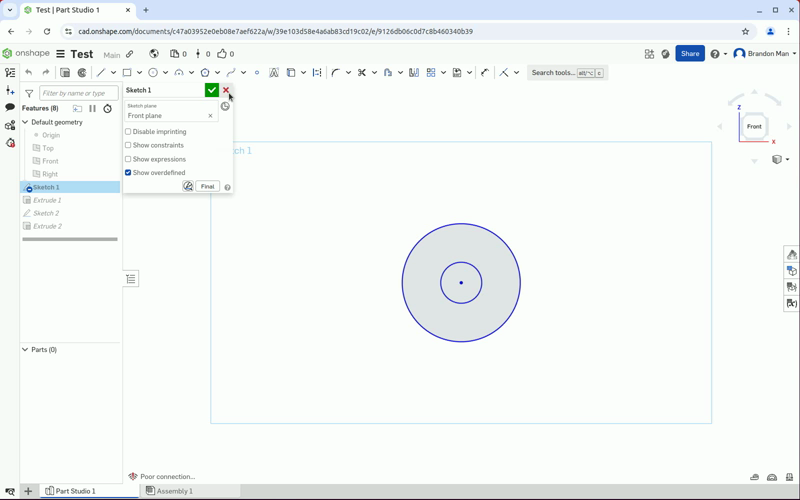
click(229, 92)
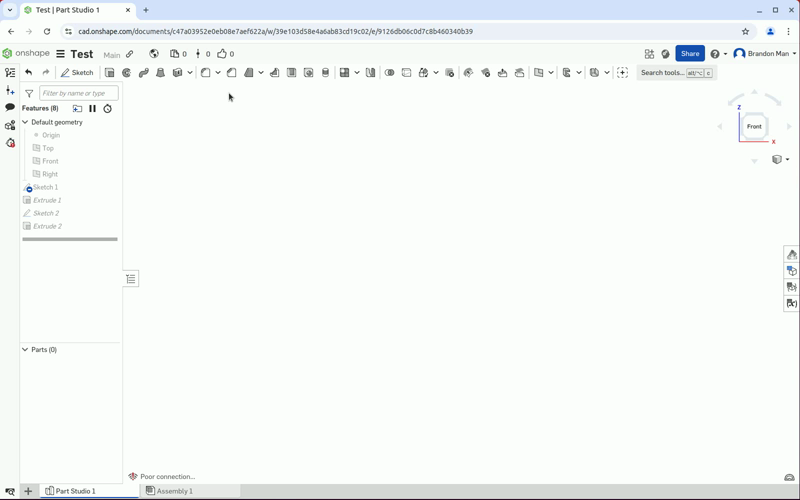
mouse_move(73, 352)
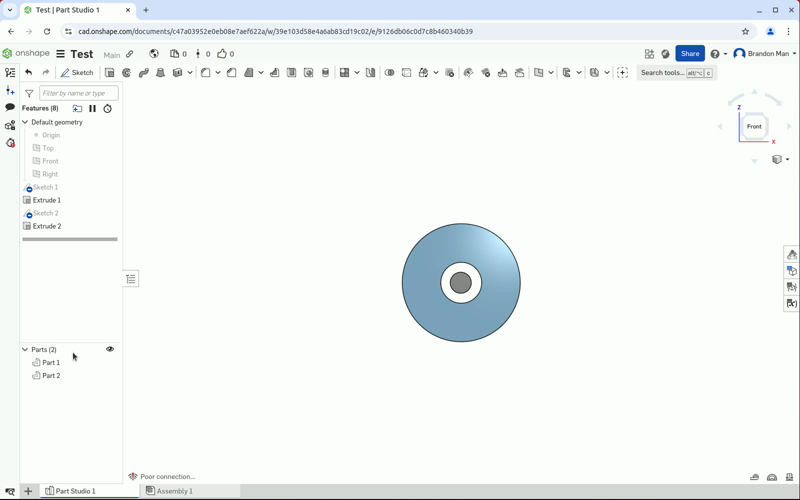
key(y)
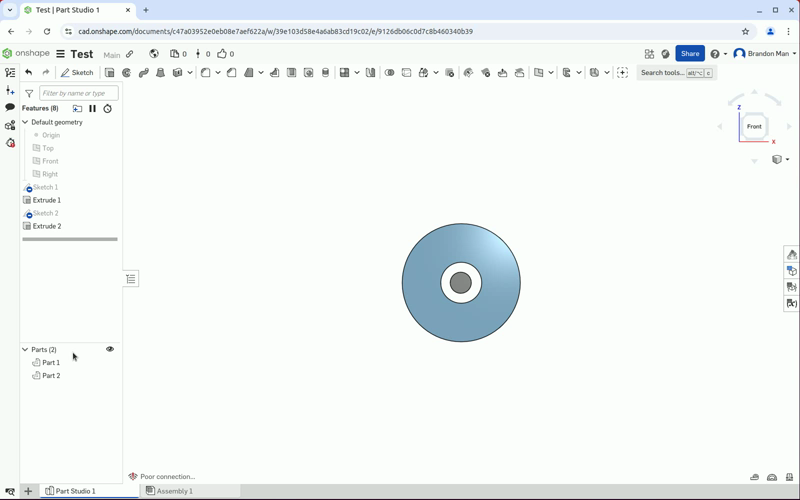
key(shift+p)
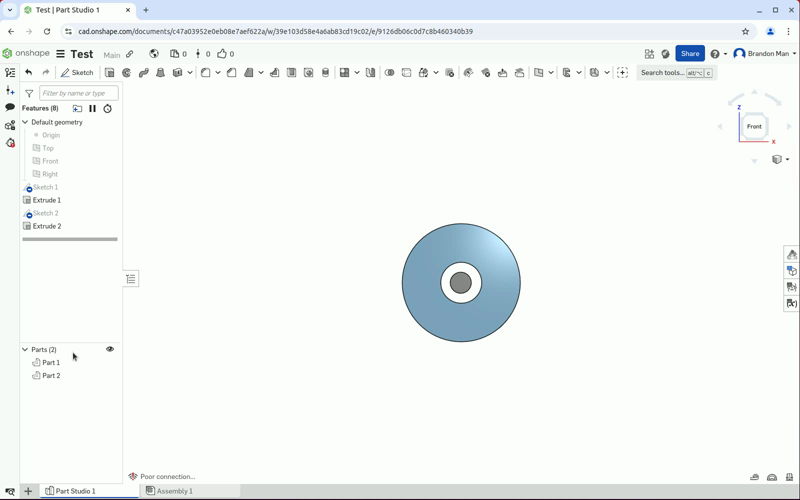
key(space)
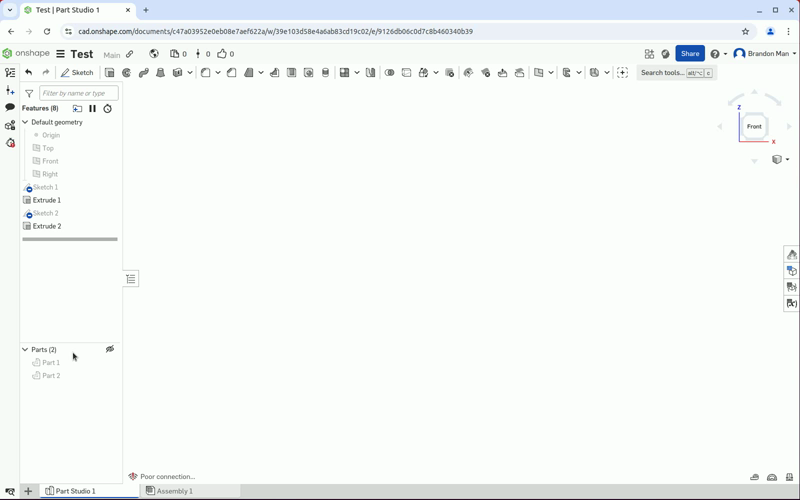
key_down(shift)
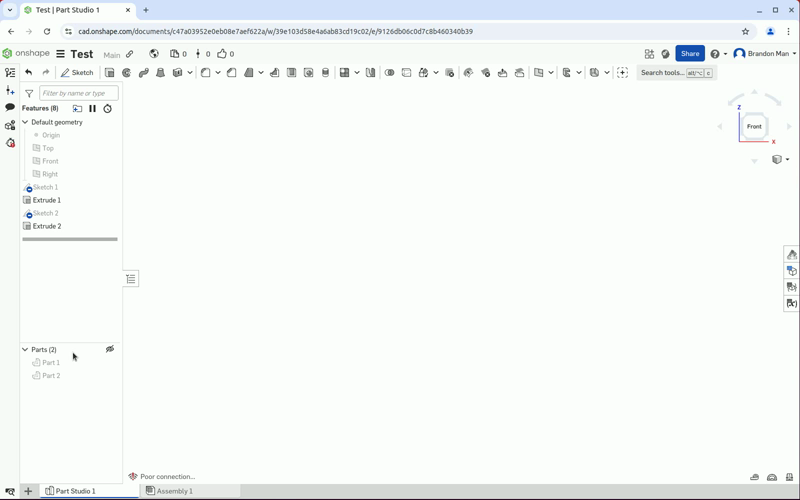
key(left)
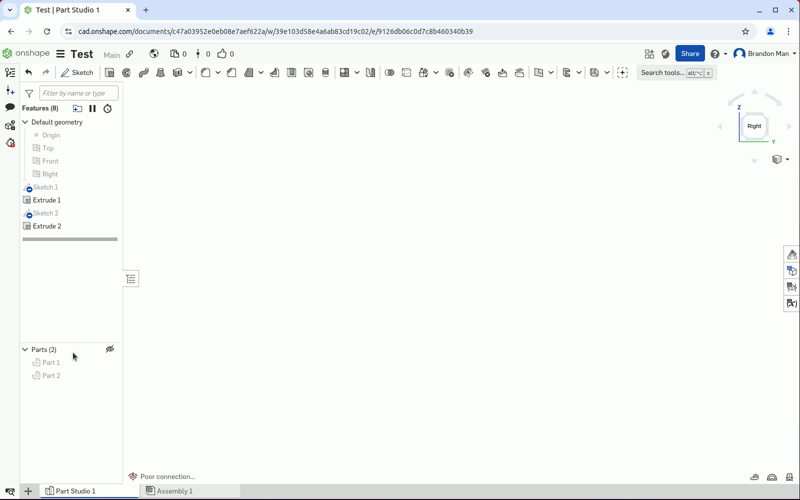
key_up(shift)
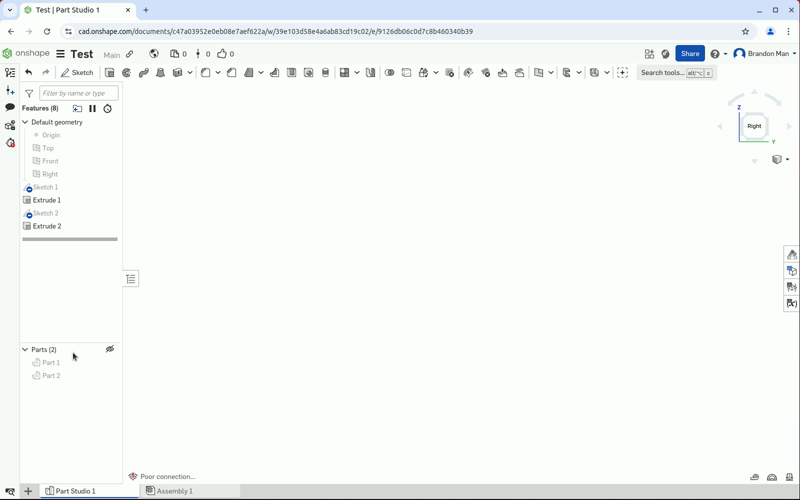
mouse_move(73, 352)
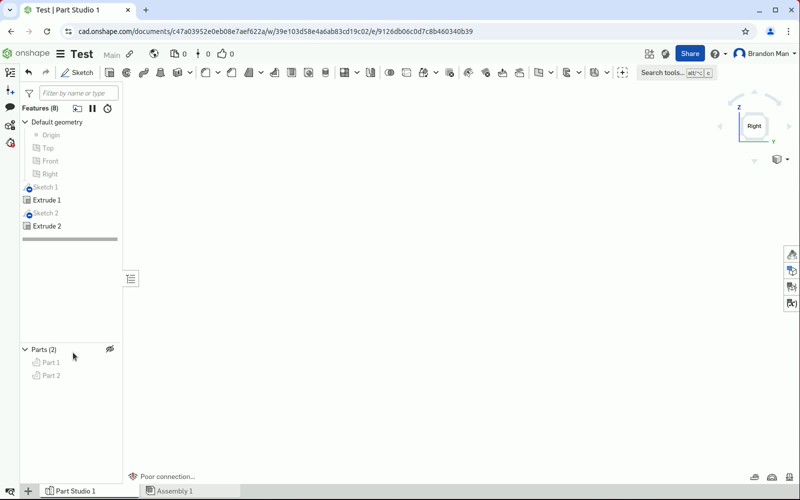
key(shift+y)
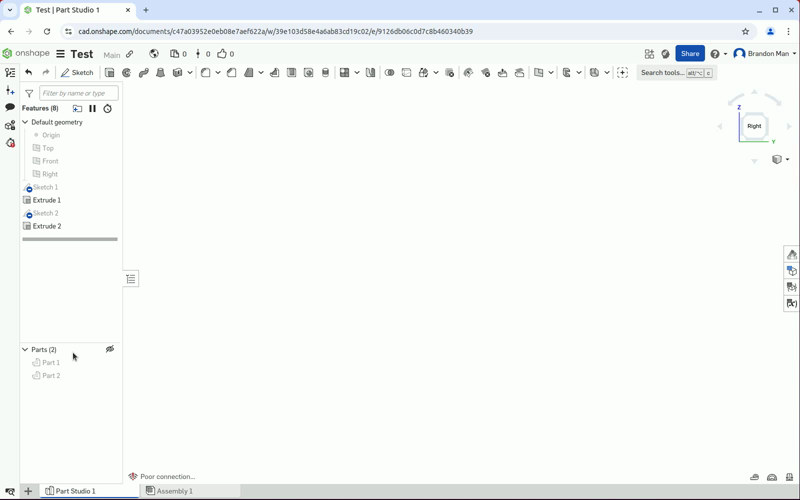
key(shift+s)
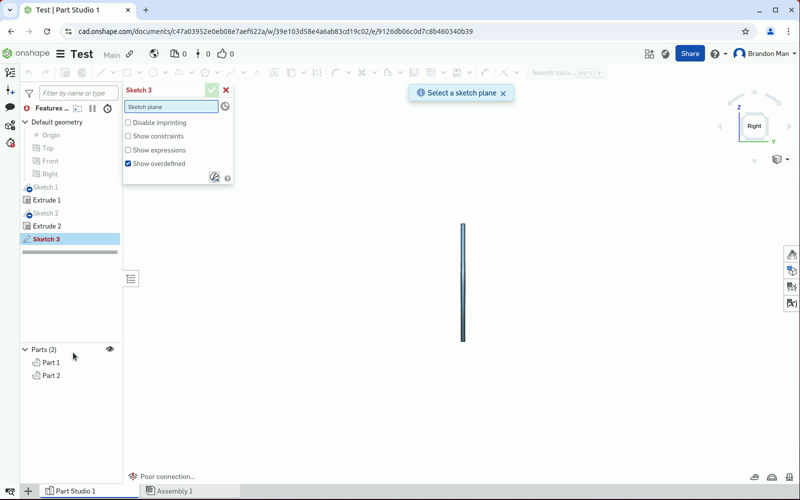
mouse_move(73, 176)
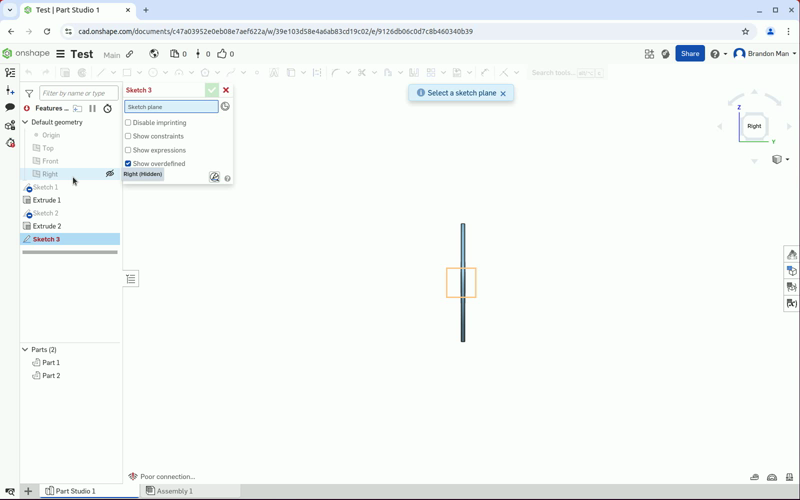
click(73, 176)
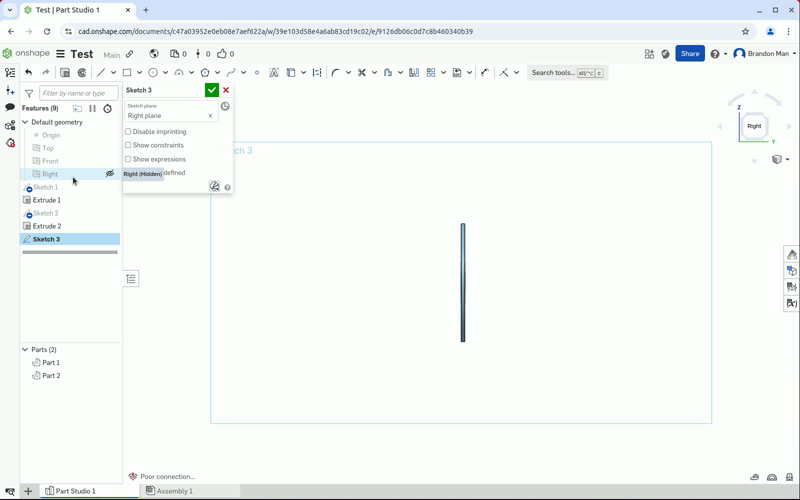
mouse_move(73, 352)
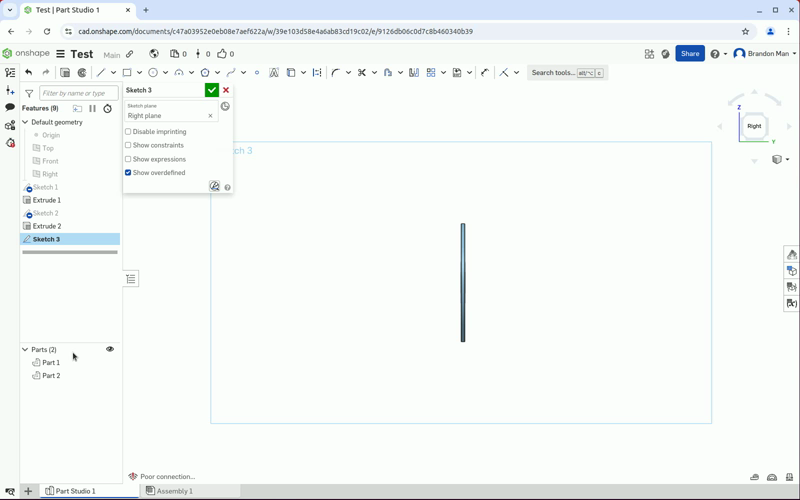
key(y)
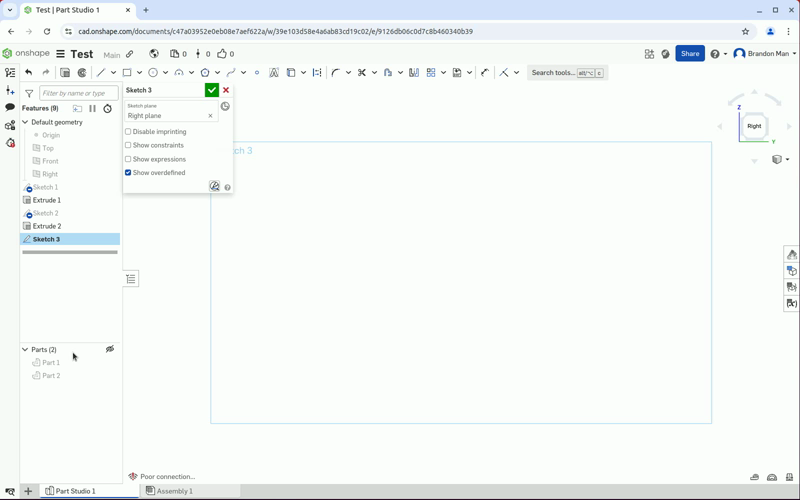
key(c)
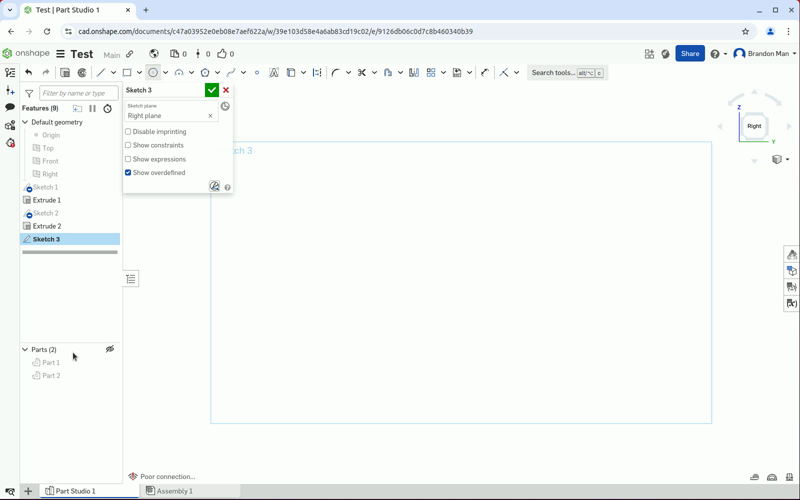
key_down(shift)
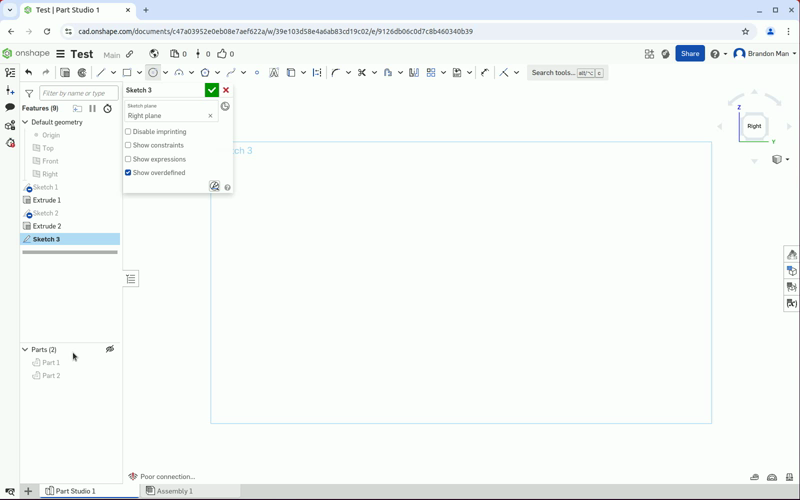
mouse_move(572, 393)
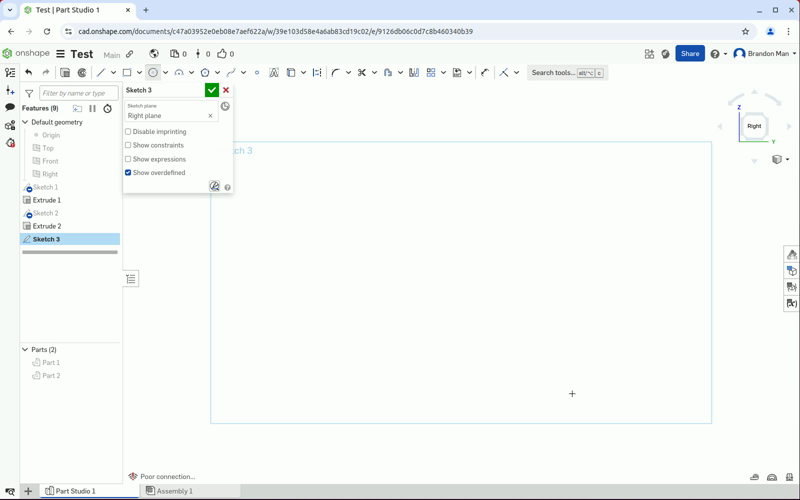
click(572, 393)
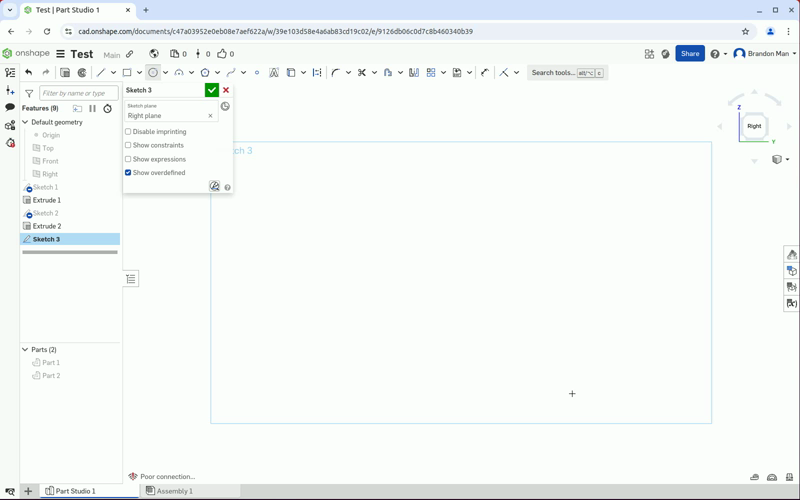
key_up(shift)
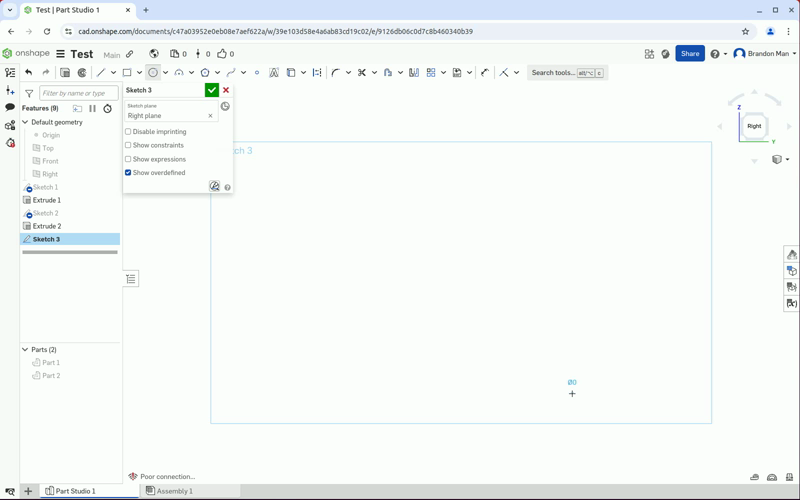
mouse_move(574, 393)
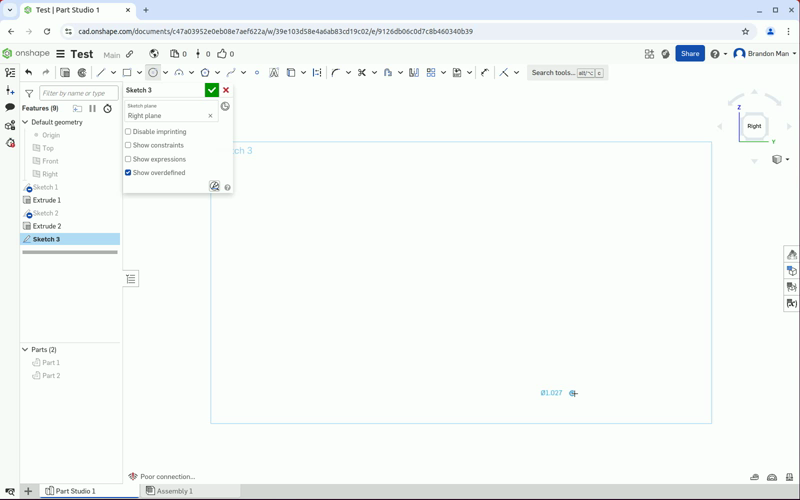
scroll(6)
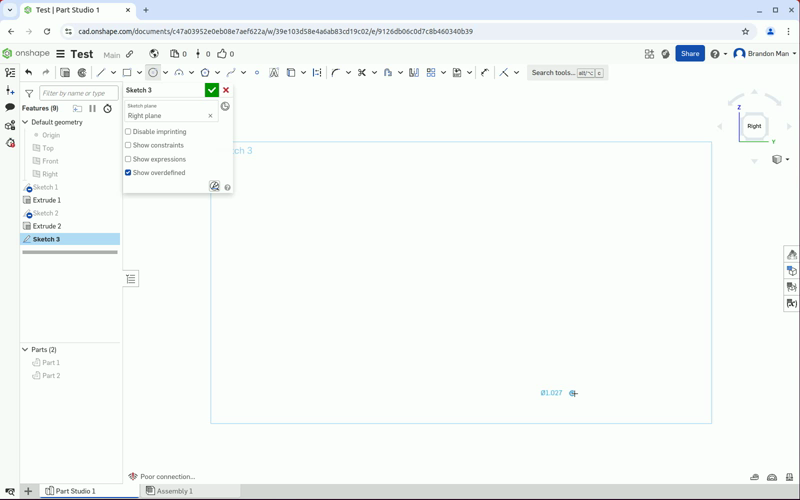
scroll(6)
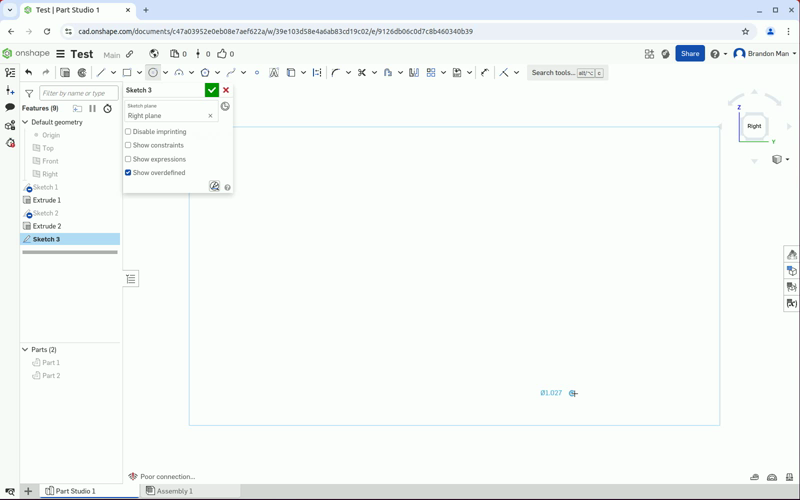
scroll(6)
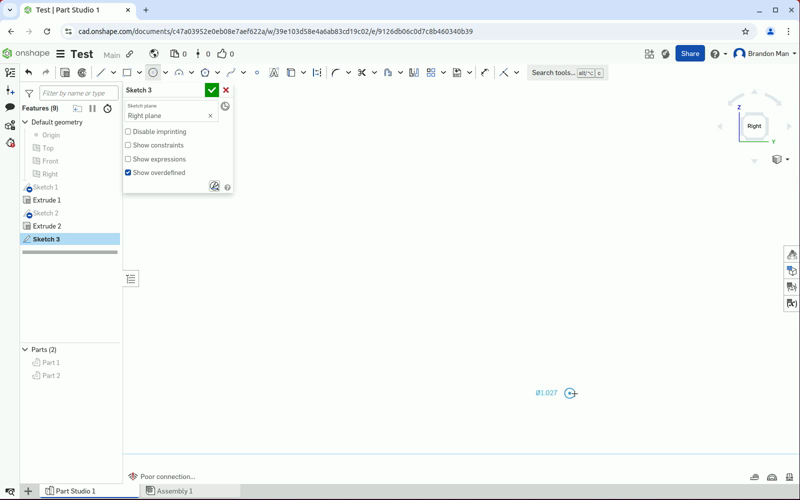
scroll(6)
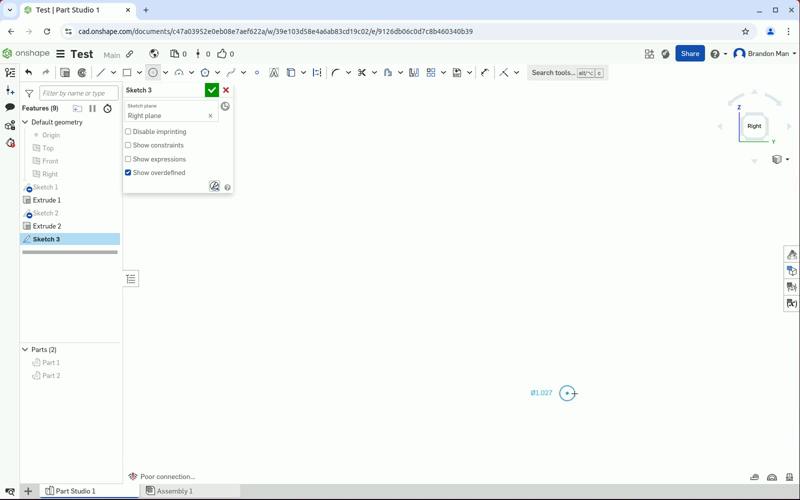
scroll(6)
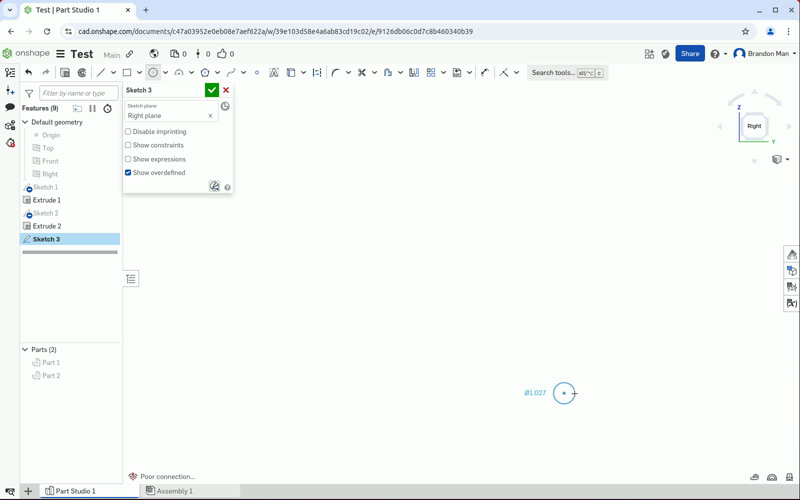
scroll(6)
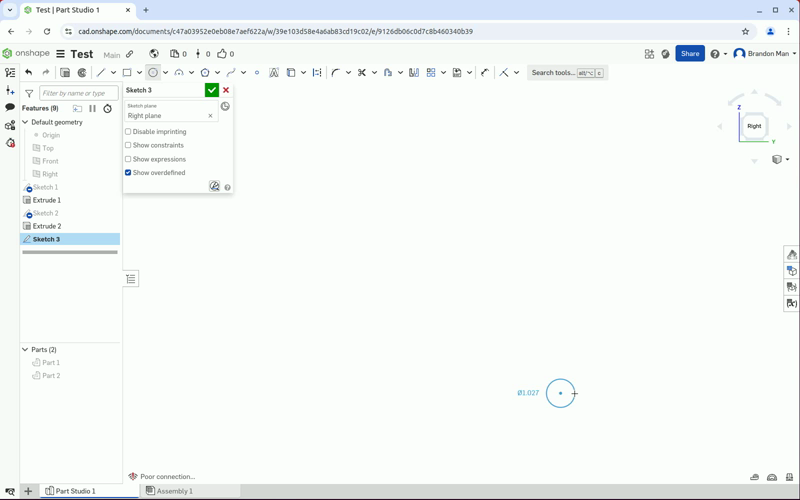
scroll(6)
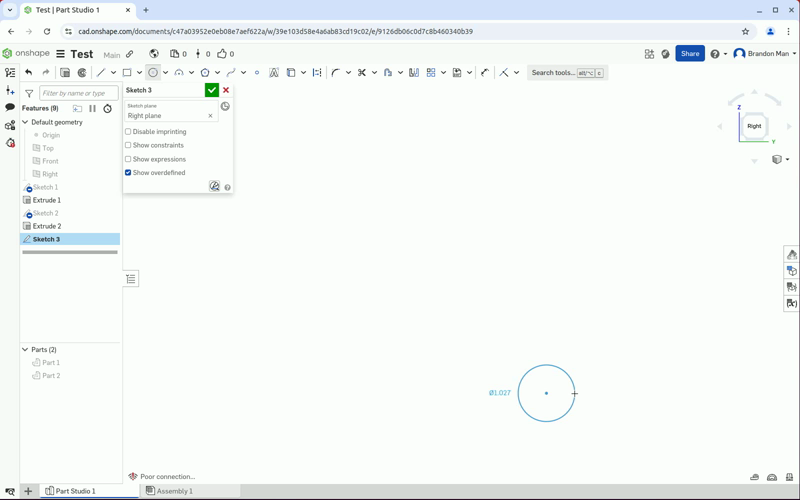
click(574, 393)
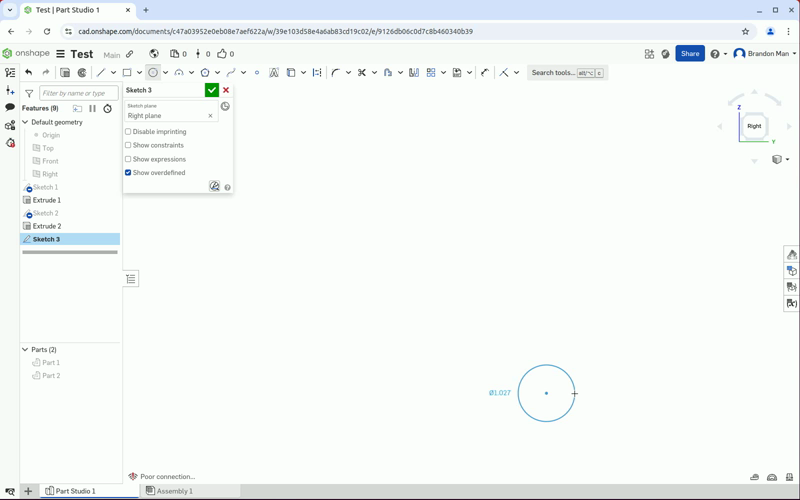
scroll(-6)
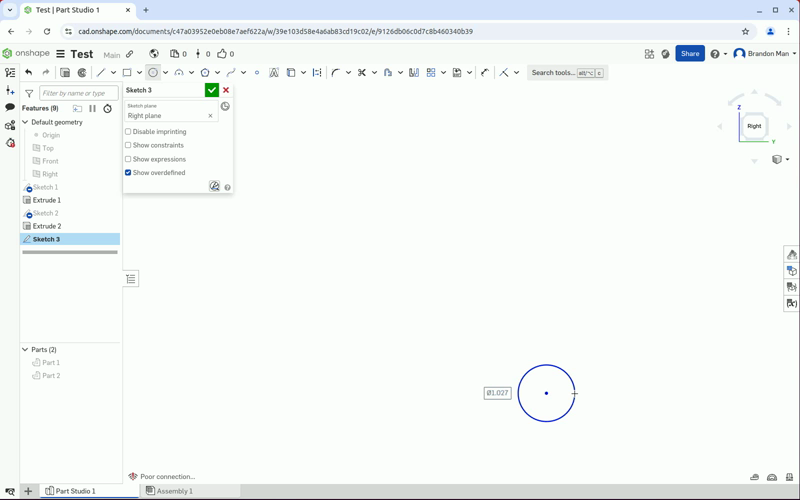
scroll(-6)
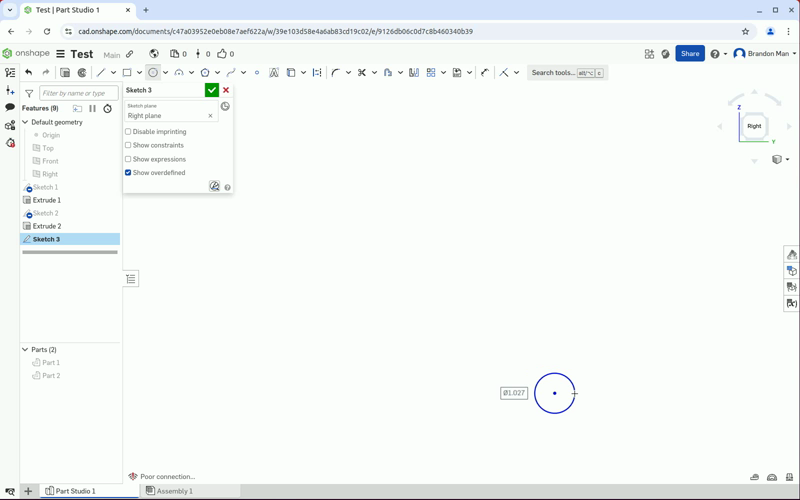
scroll(-6)
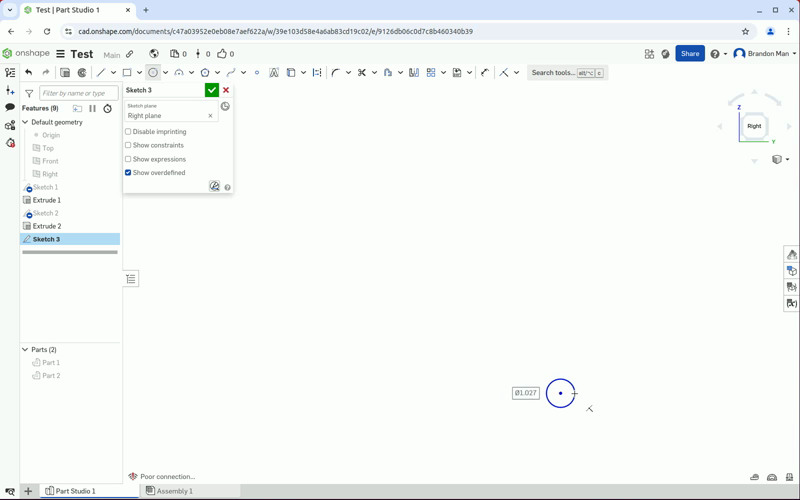
scroll(-6)
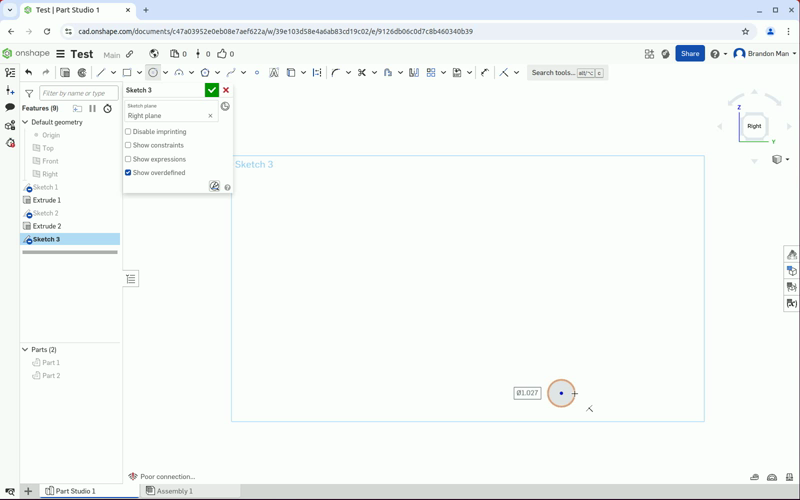
scroll(-6)
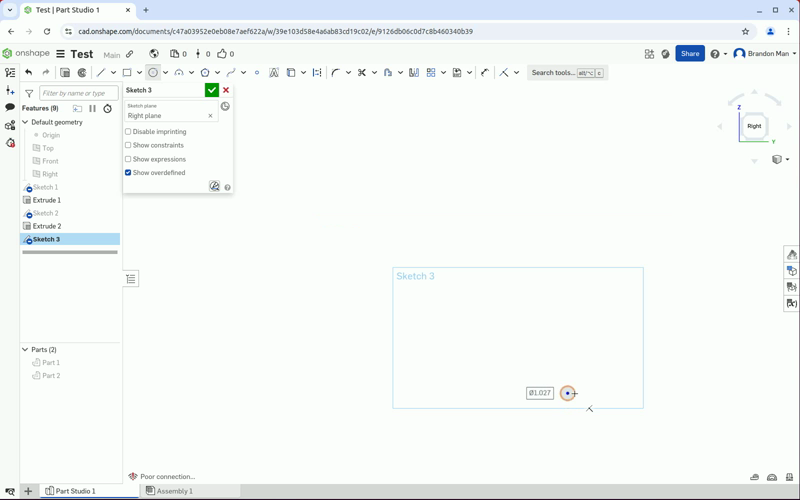
scroll(-6)
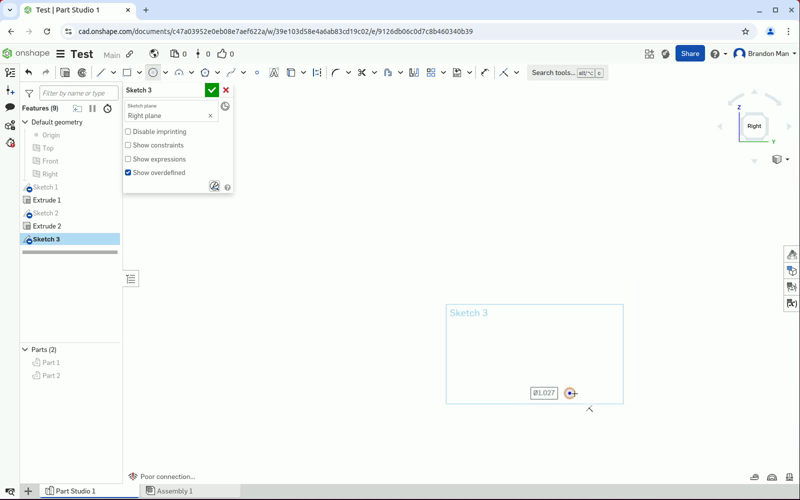
scroll(-6)
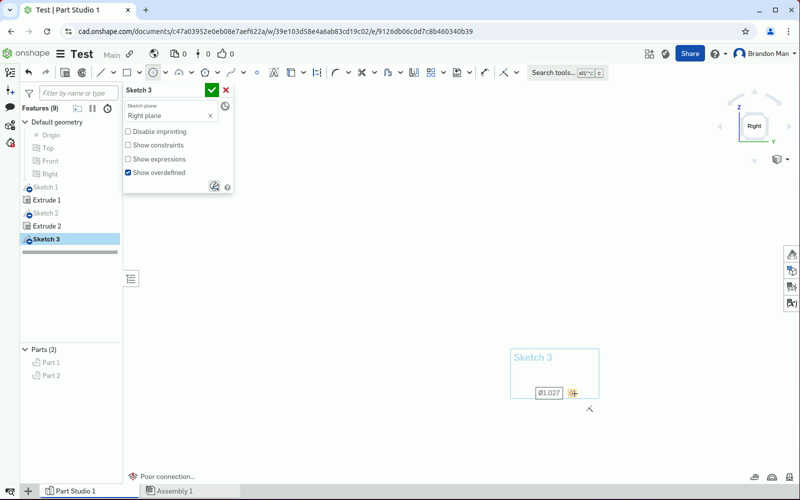
key(esc)
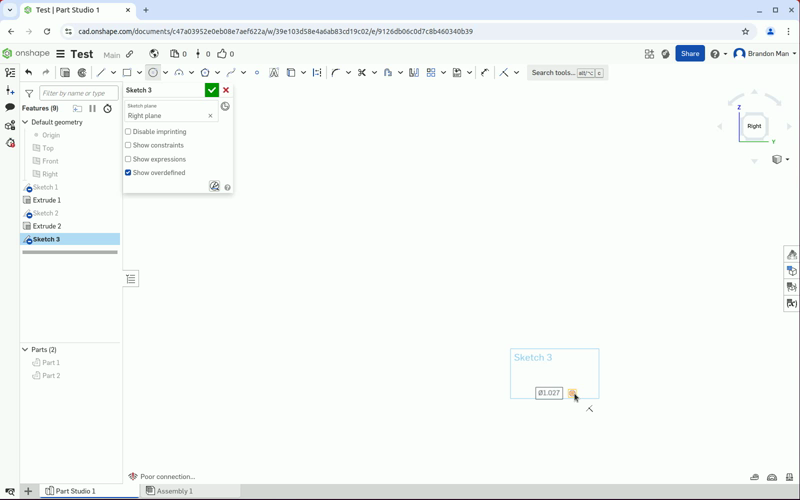
mouse_move(574, 392)
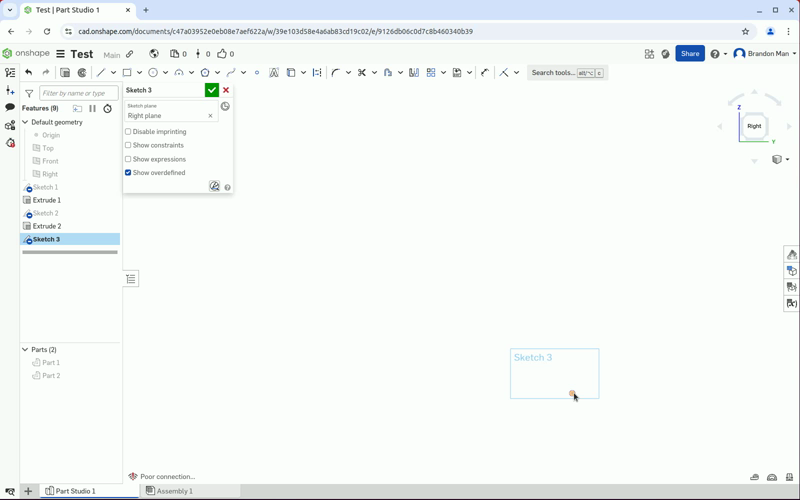
scroll(6)
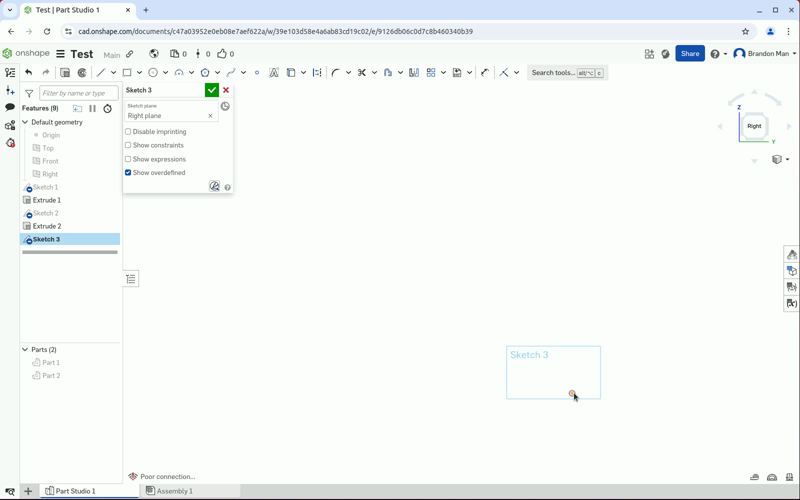
scroll(6)
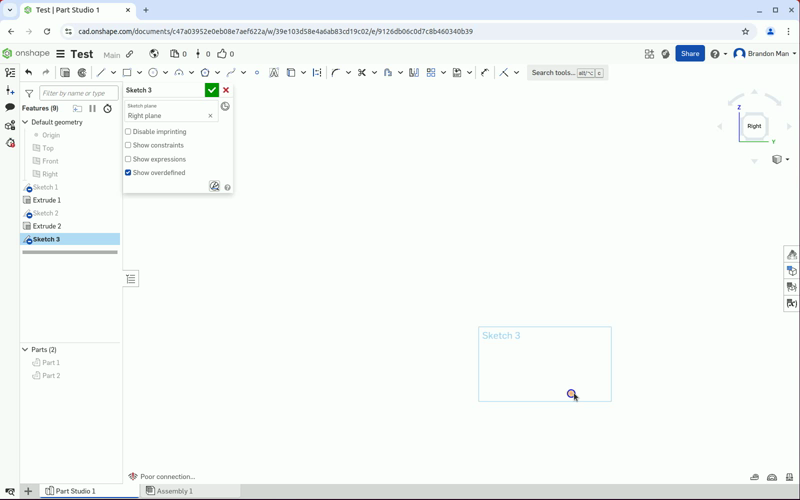
scroll(6)
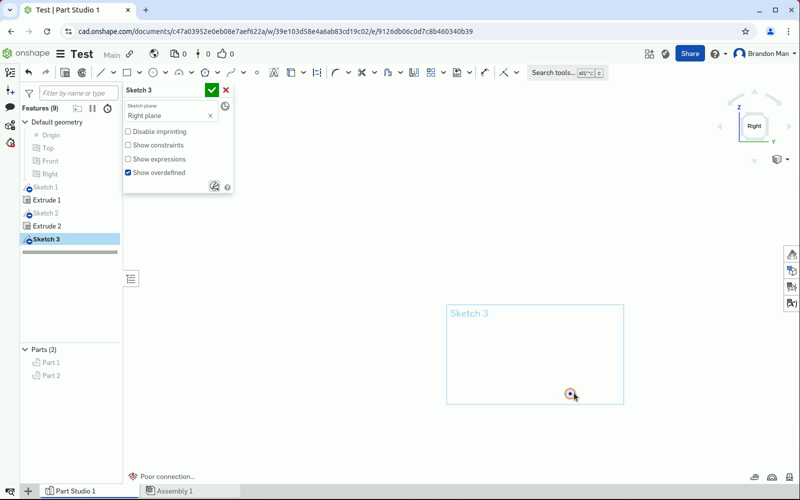
scroll(6)
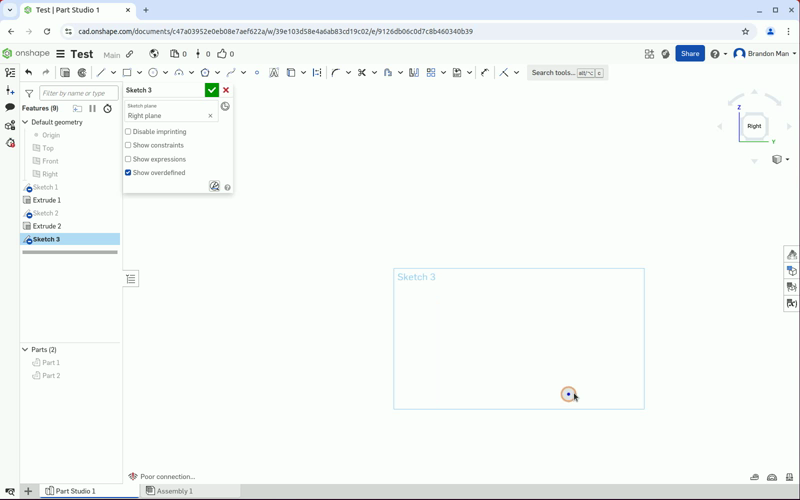
scroll(6)
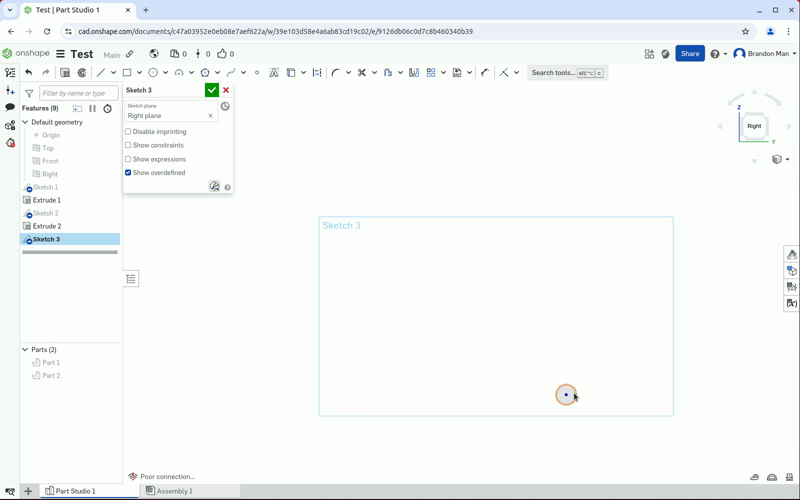
scroll(6)
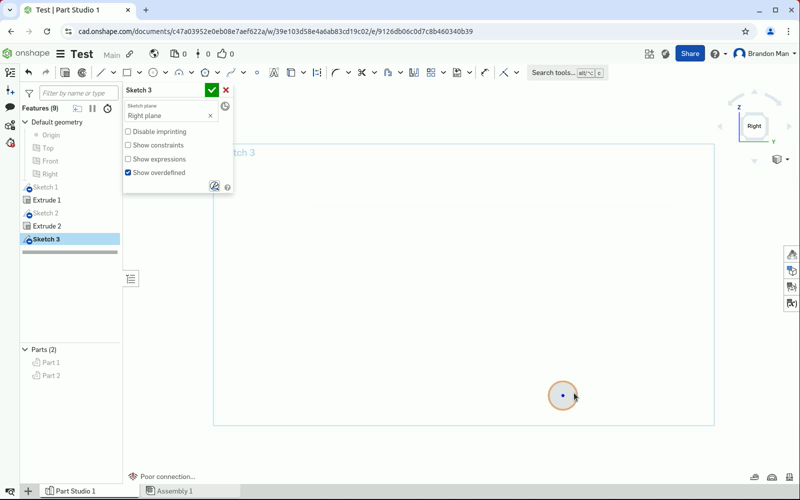
scroll(6)
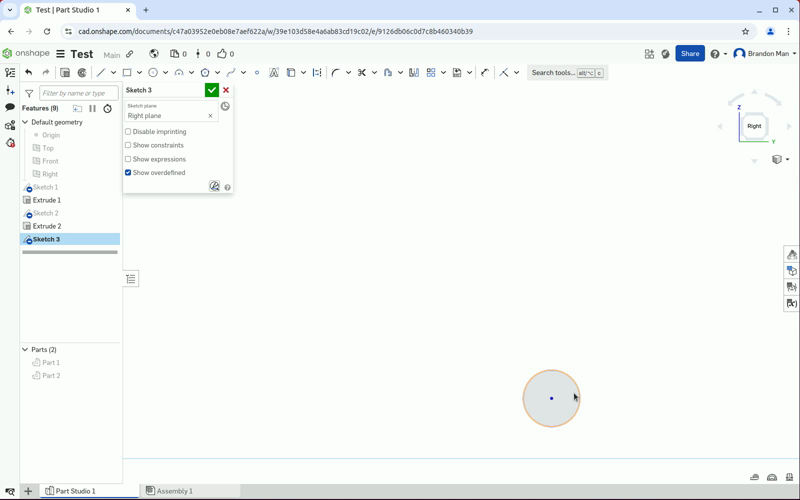
click(574, 392)
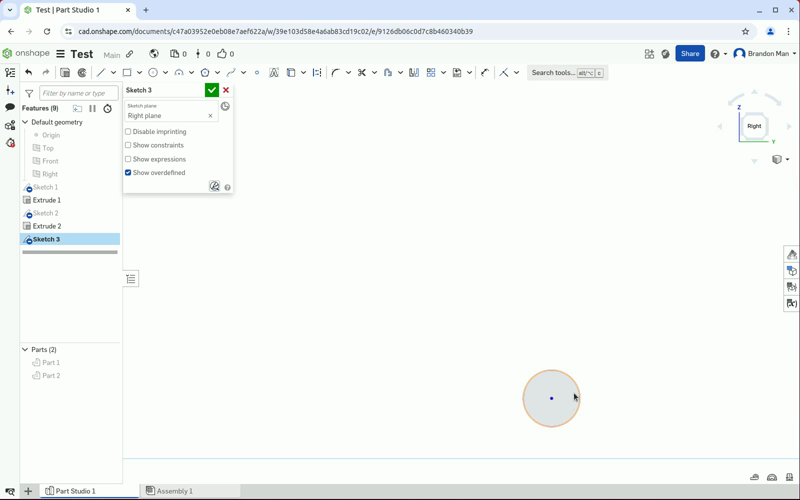
scroll(-6)
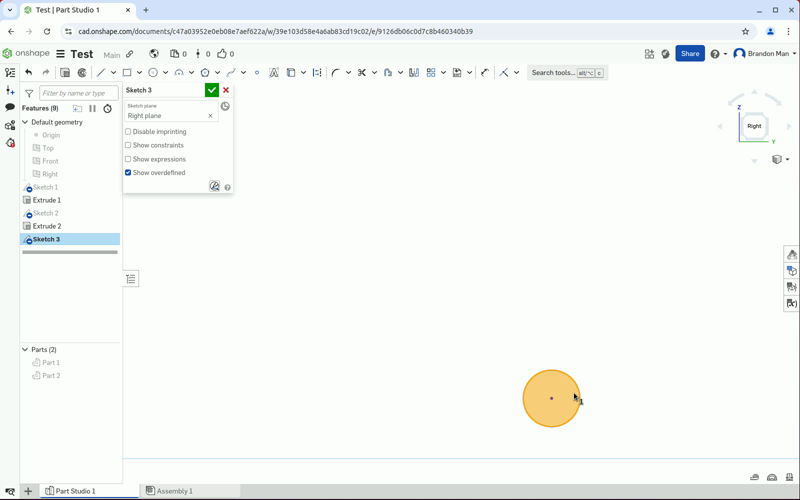
scroll(-6)
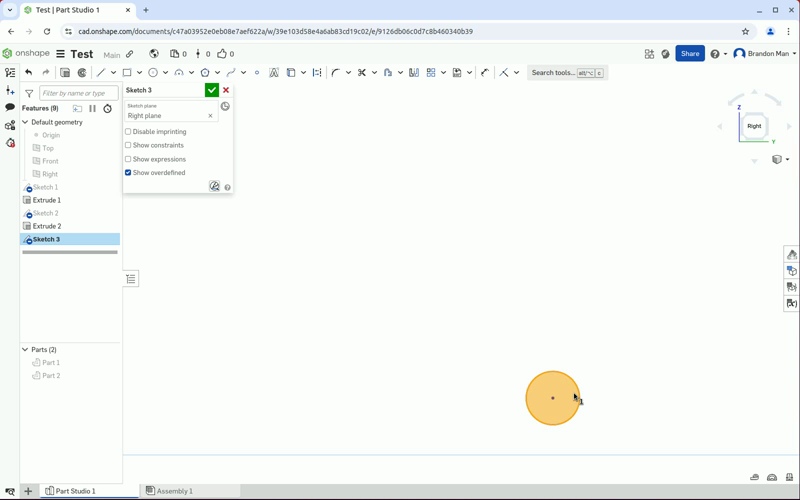
scroll(-6)
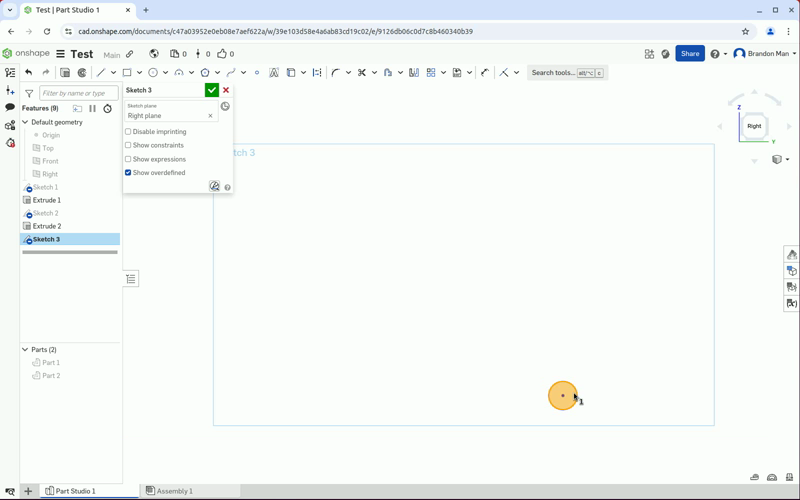
scroll(-6)
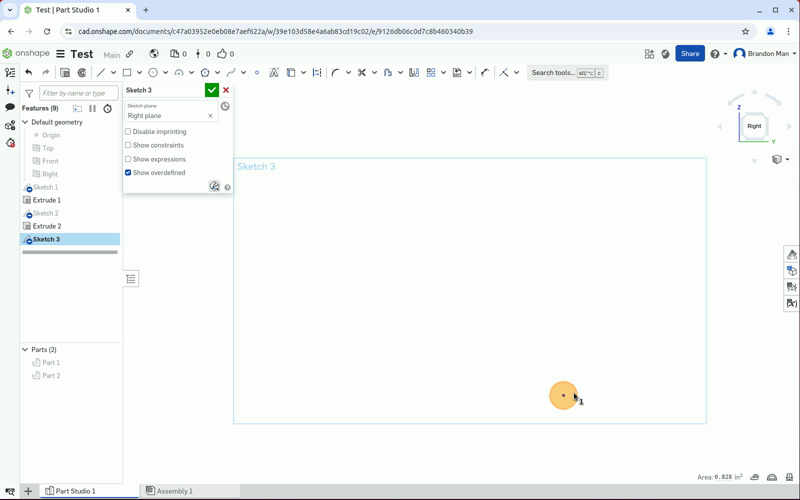
scroll(-6)
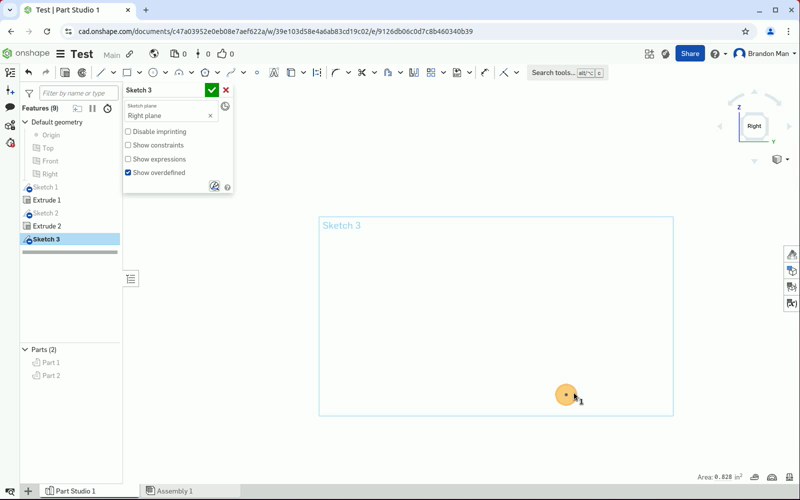
scroll(-6)
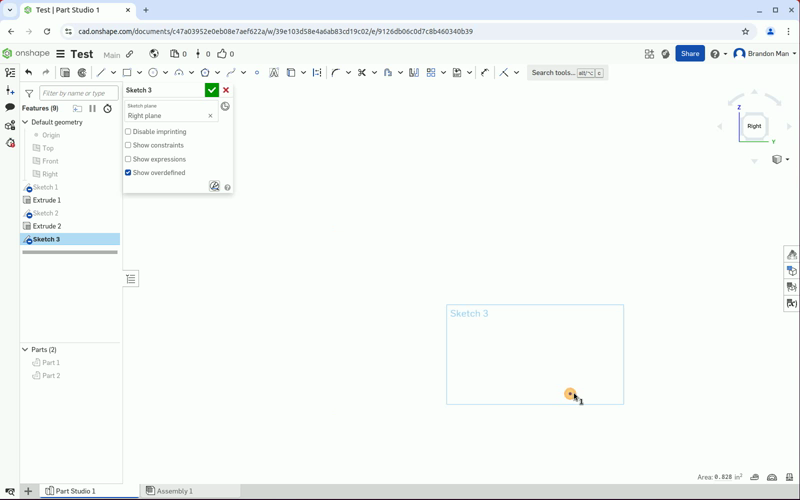
scroll(-6)
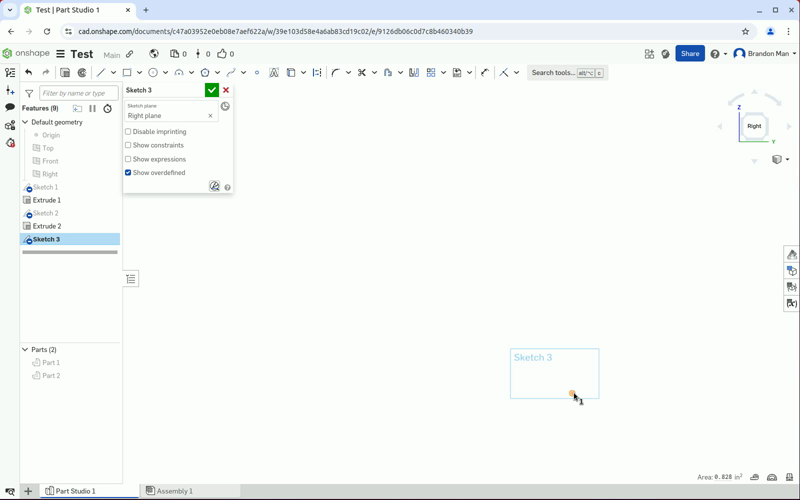
mouse_move(73, 352)
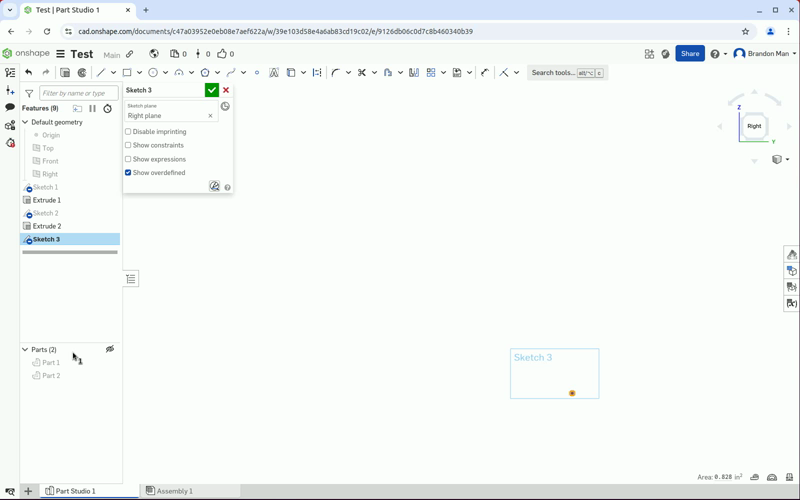
key(shift+y)
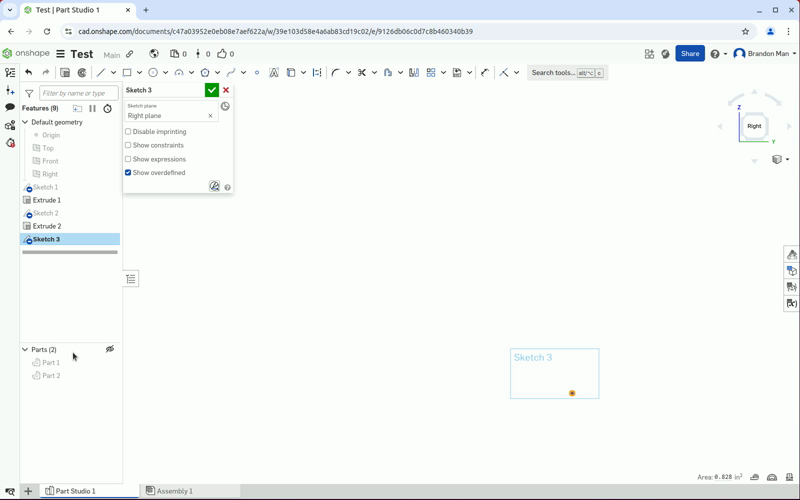
key(shift+e)
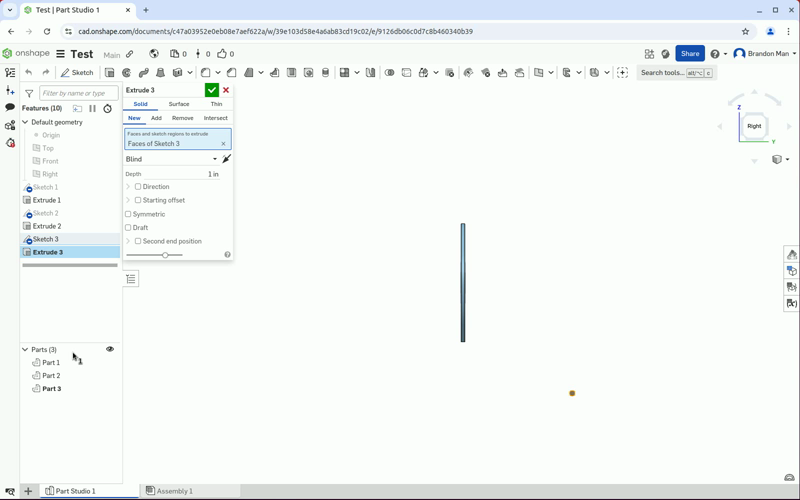
mouse_move(143, 106)
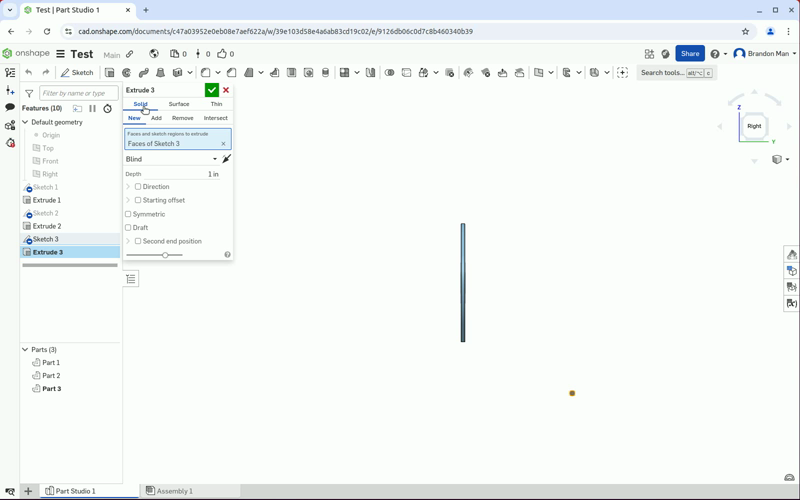
click(143, 106)
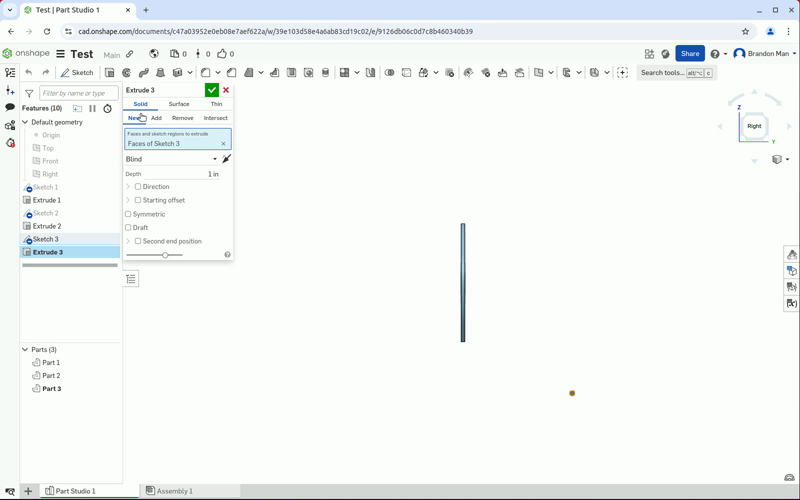
mouse_move(137, 120)
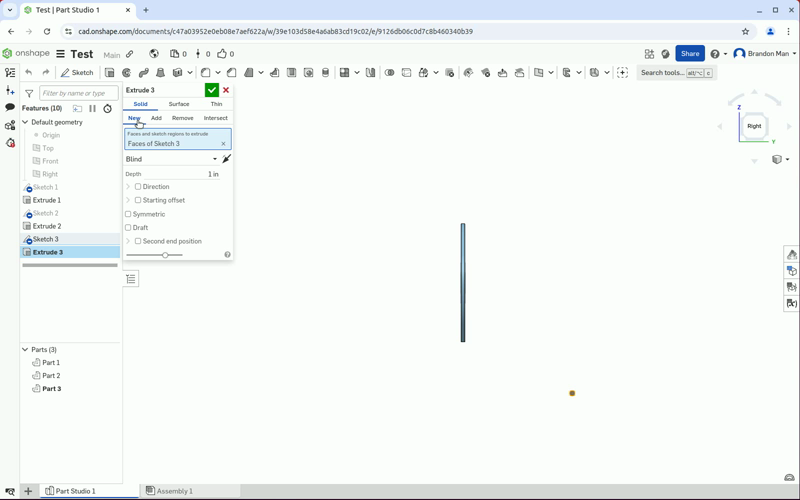
click(137, 120)
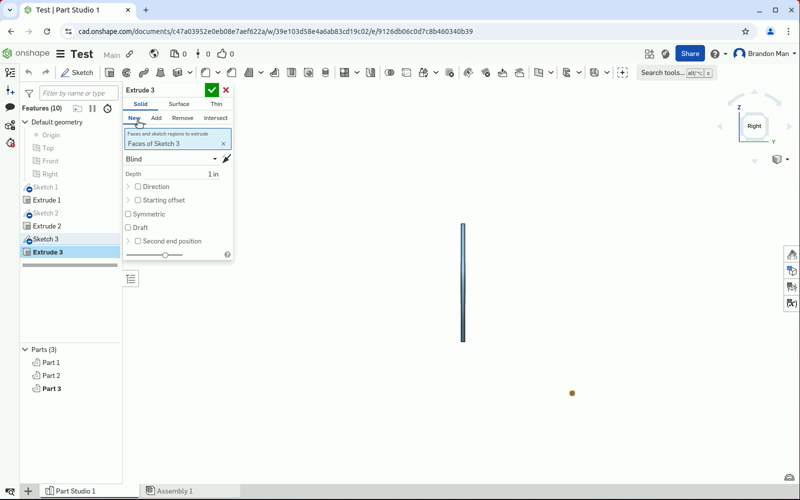
key(tab, 4)
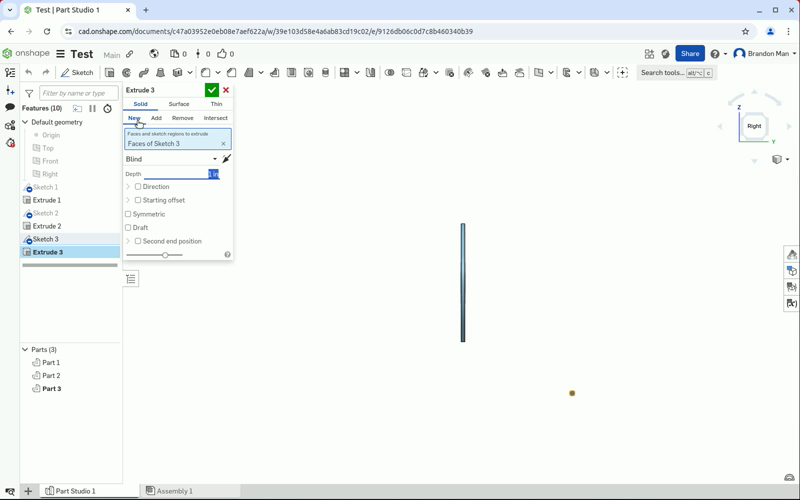
text(-8.184)
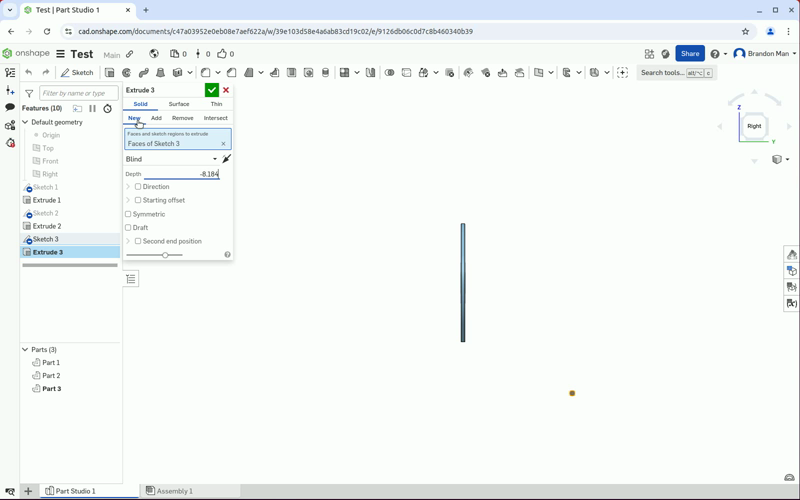
key(enter)
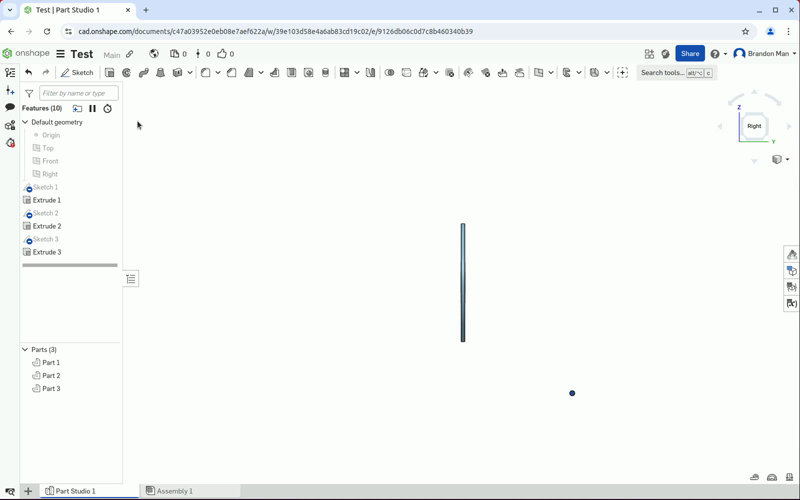
key(shift+h)
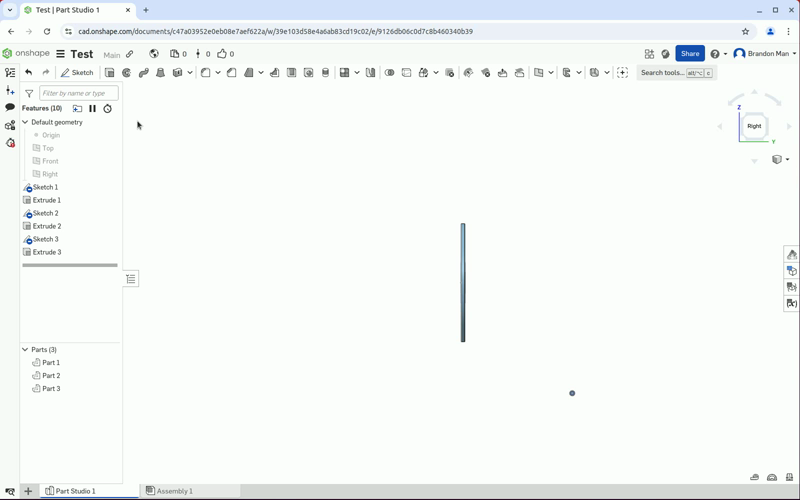
key(shift+h)
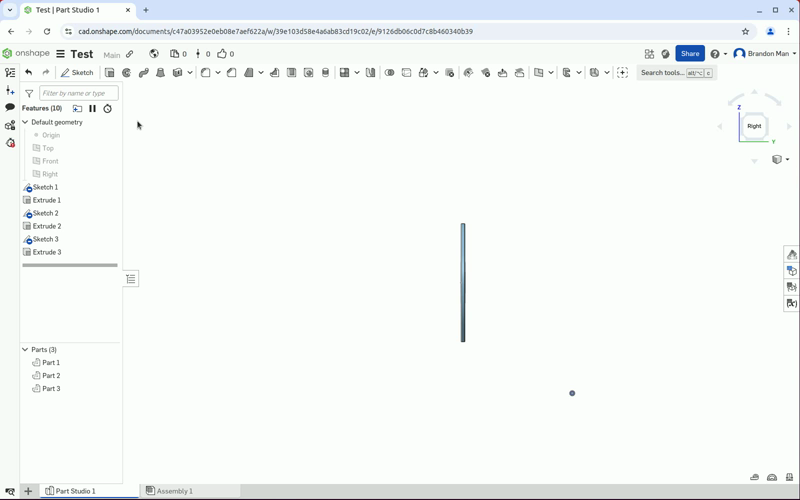
key(shift+7)
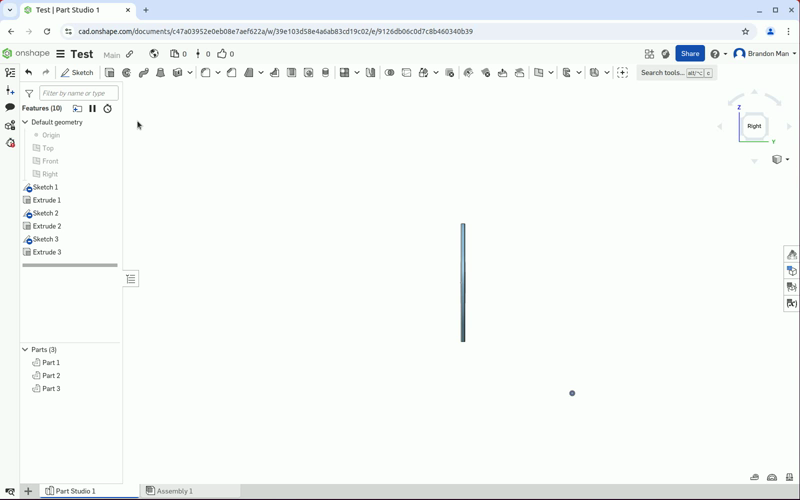
key(right, 2)
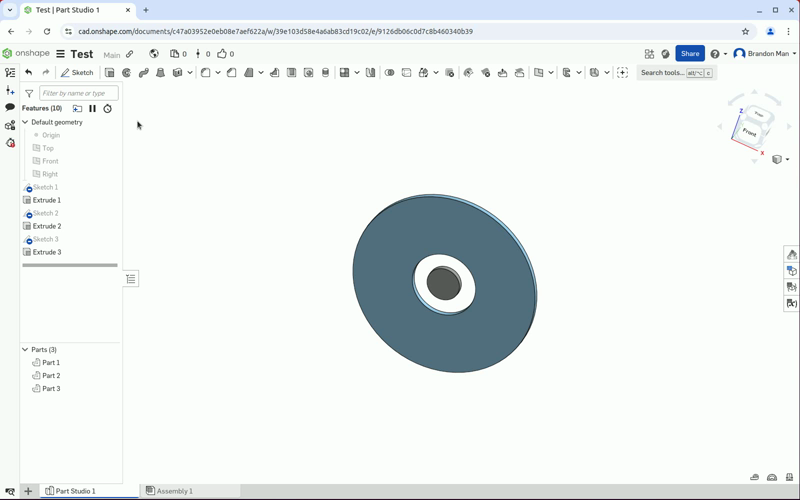
key(down, 2)
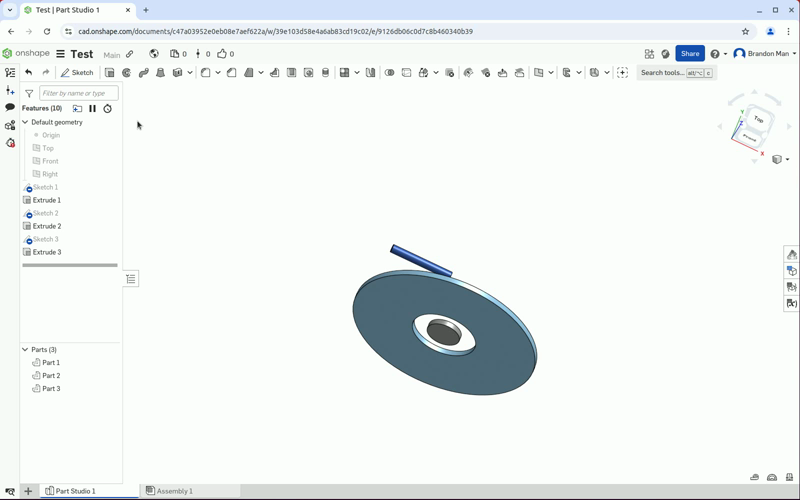
key(up, 2)
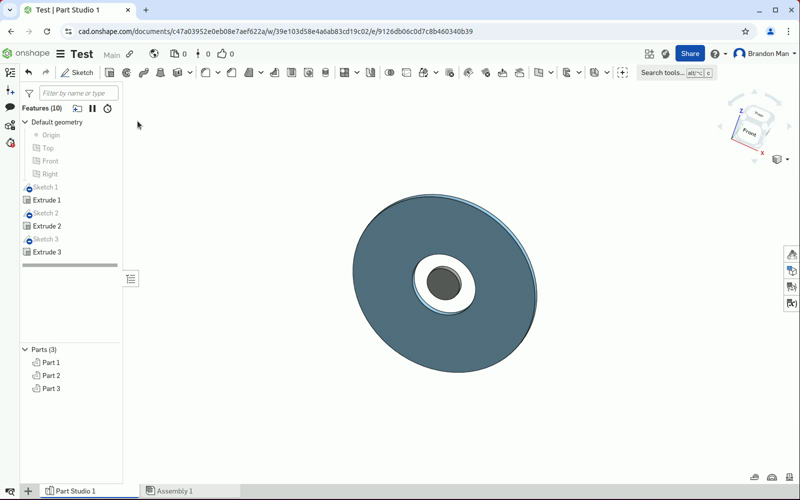
key(left, 2)
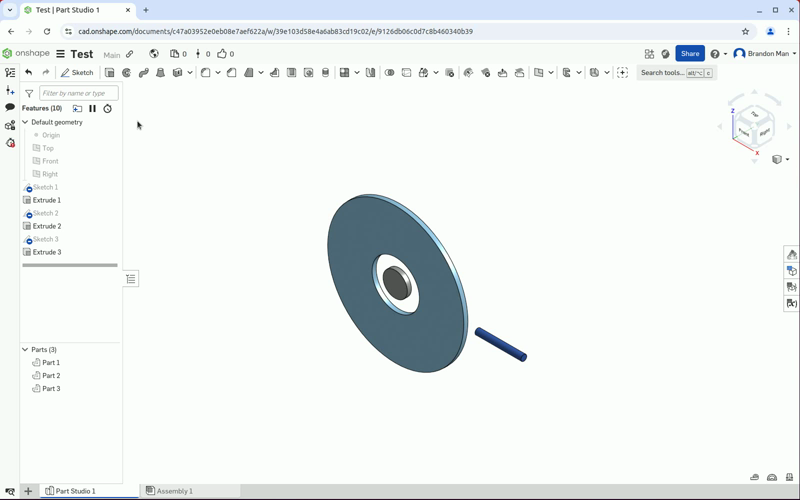
mouse_move(73, 189)
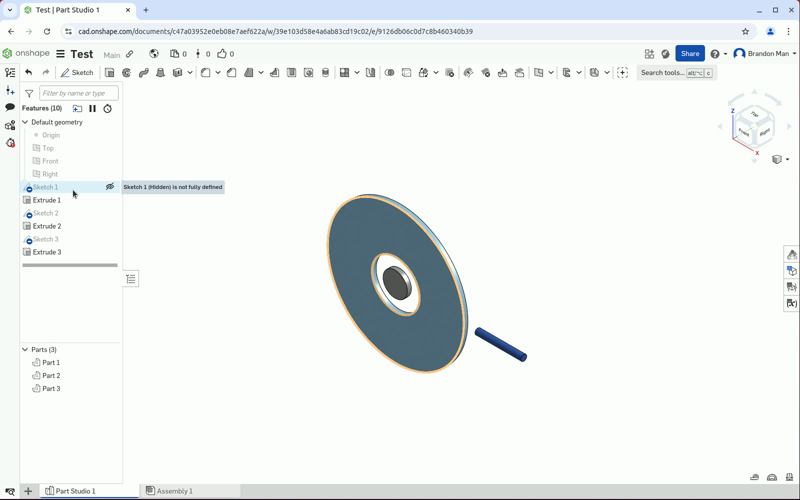
click(73, 189)